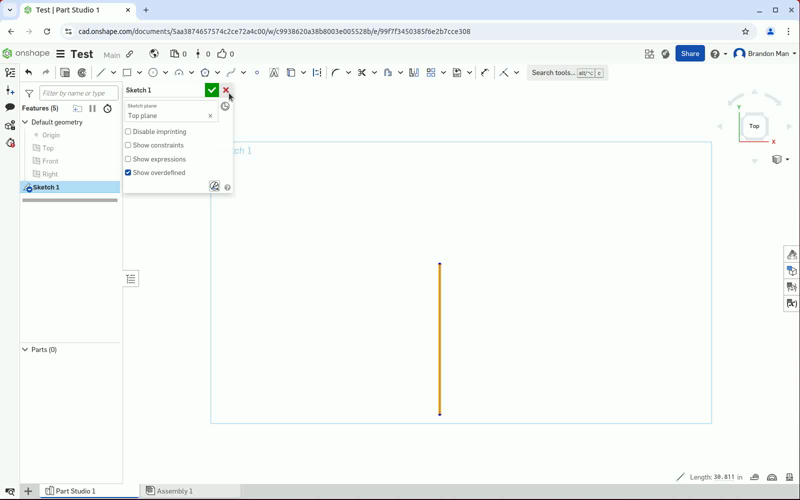
key(shift+h)
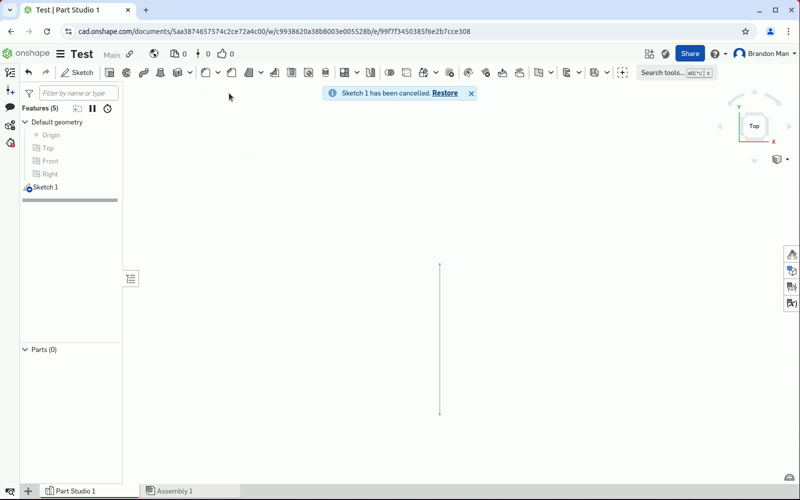
key(shift+s)
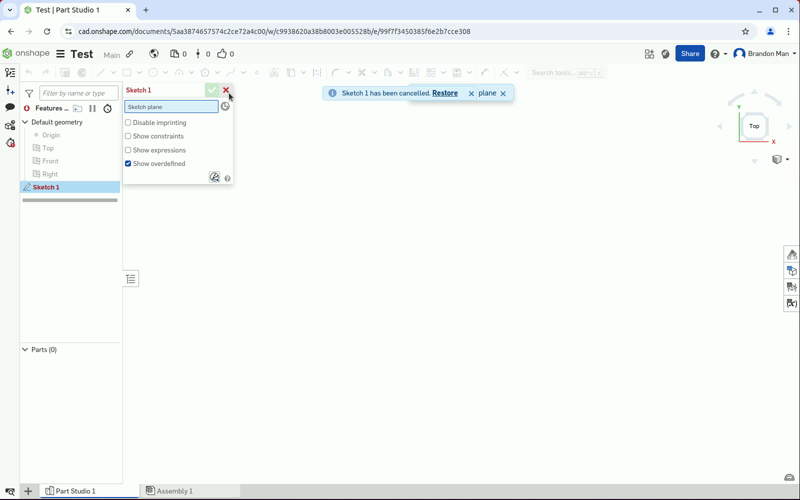
mouse_move(73, 150)
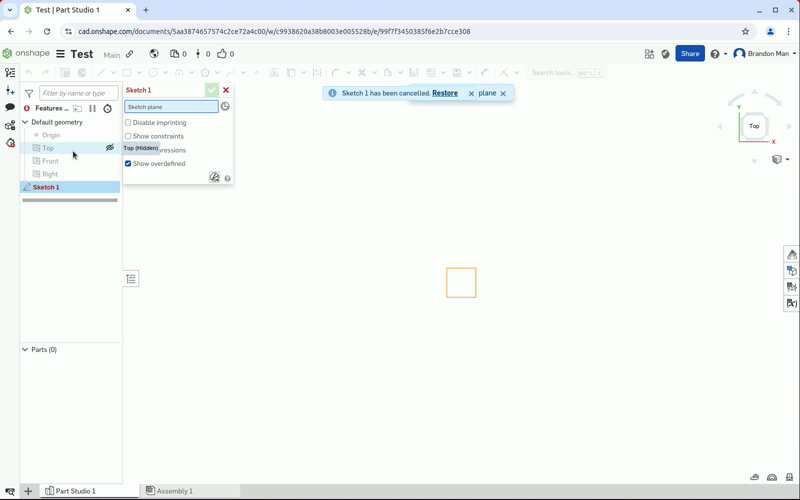
click(73, 150)
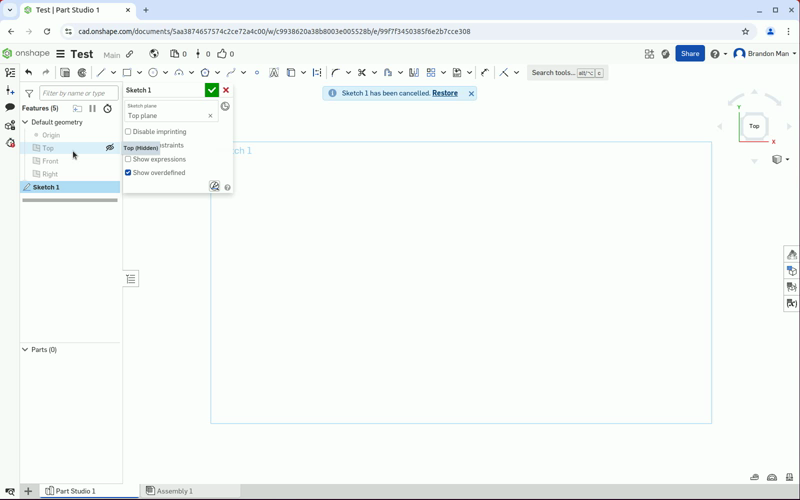
mouse_move(73, 352)
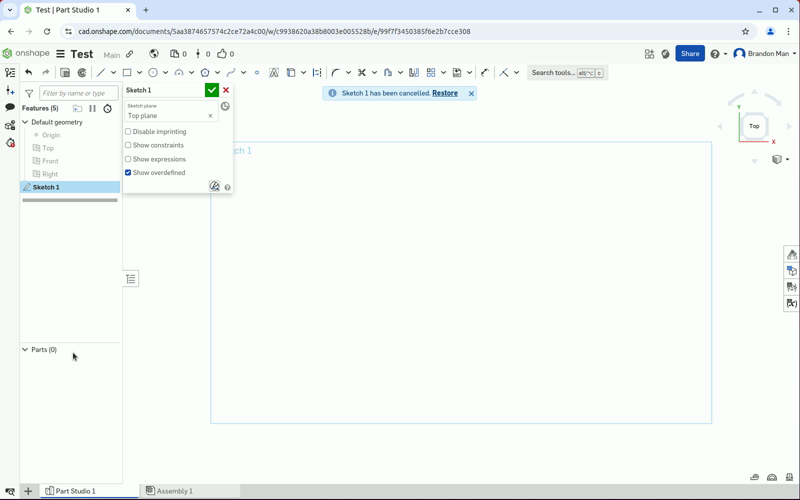
key(y)
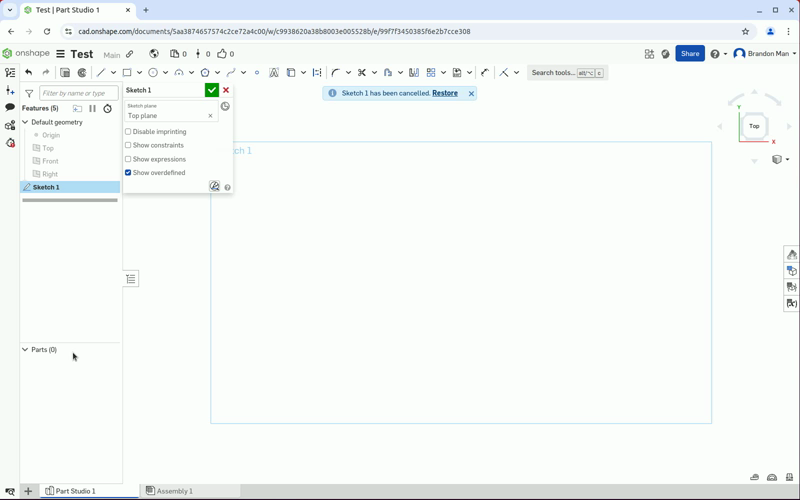
key(l)
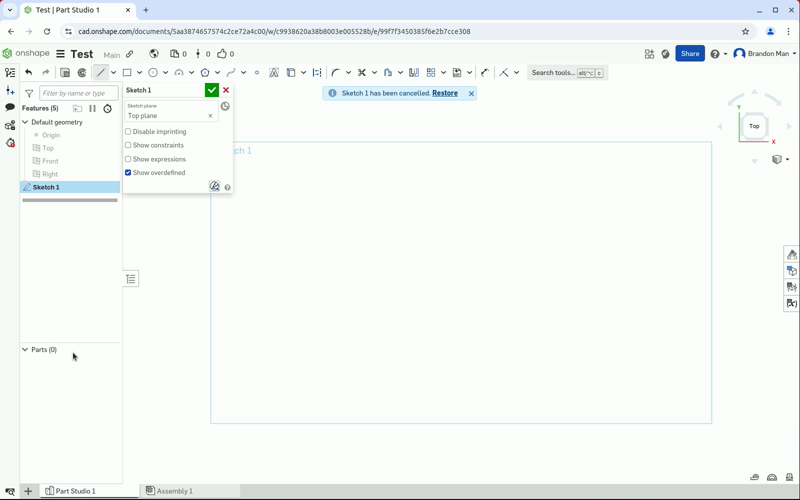
key_down(shift)
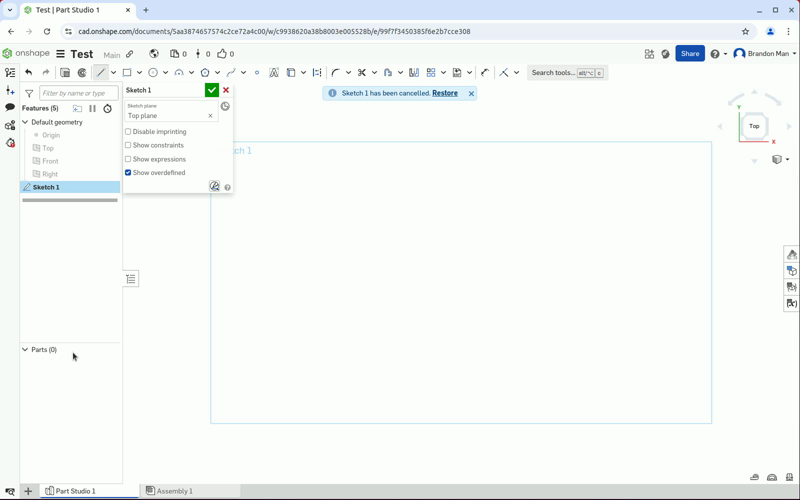
mouse_move(376, 198)
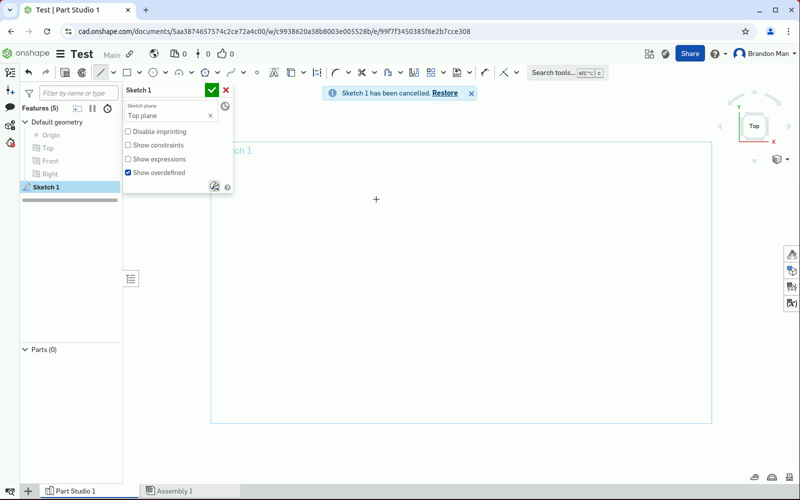
click(376, 198)
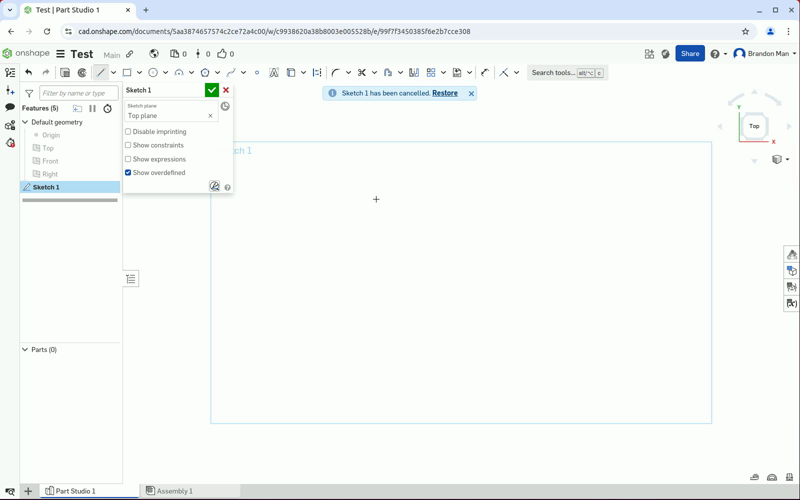
key_up(shift)
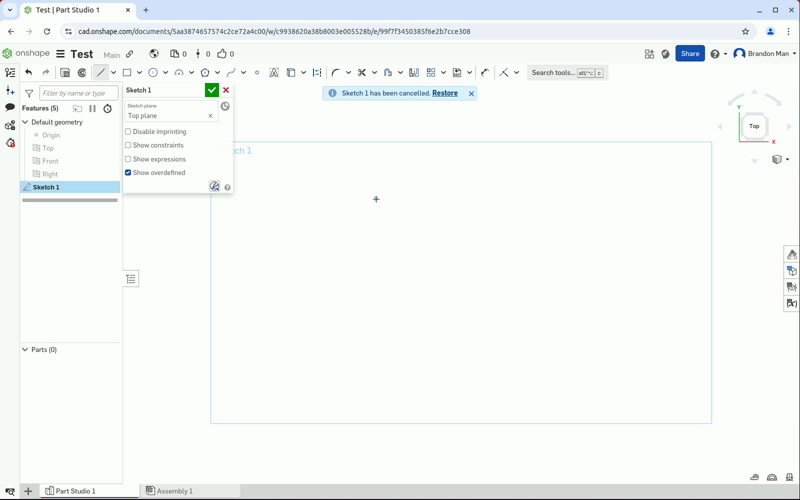
key_down(shift)
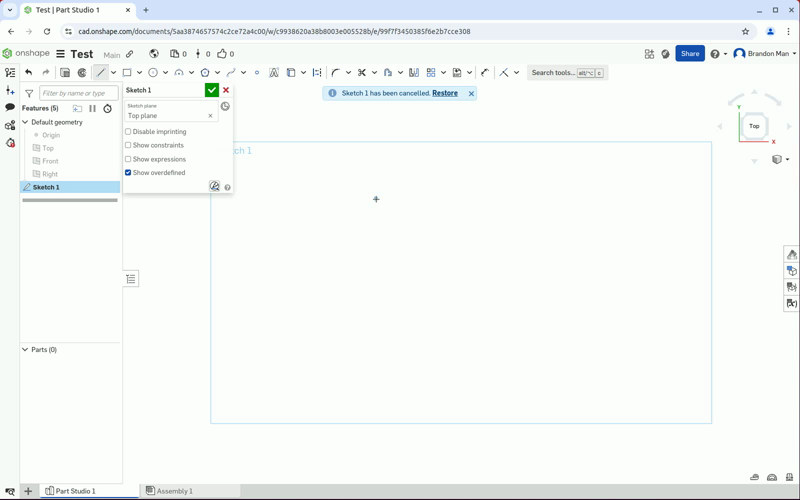
mouse_move(461, 198)
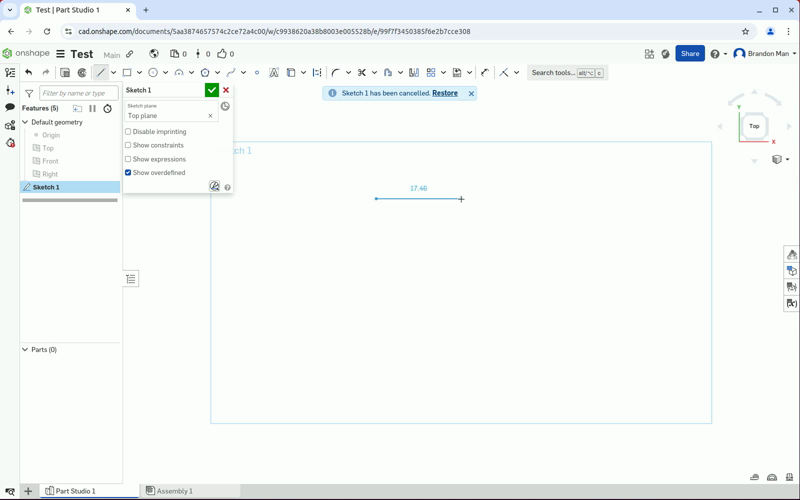
click(461, 198)
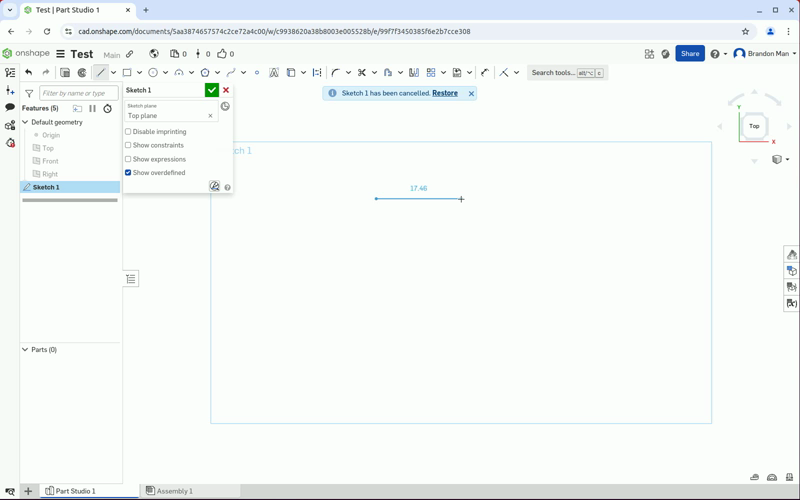
key_up(shift)
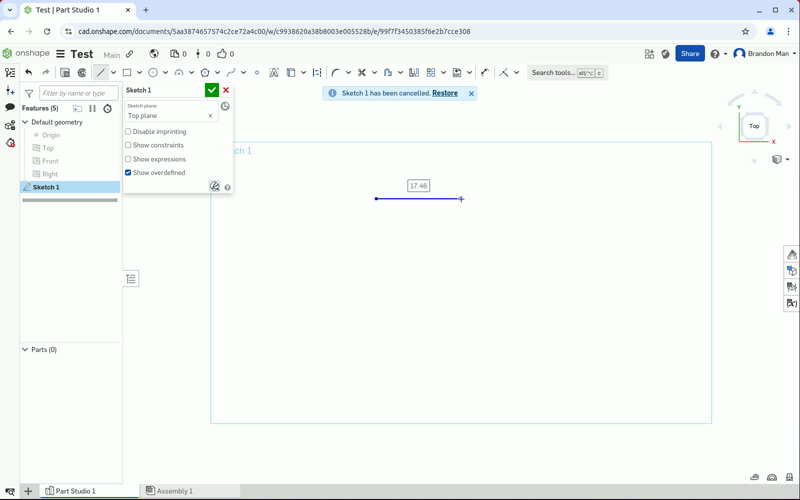
key_down(shift)
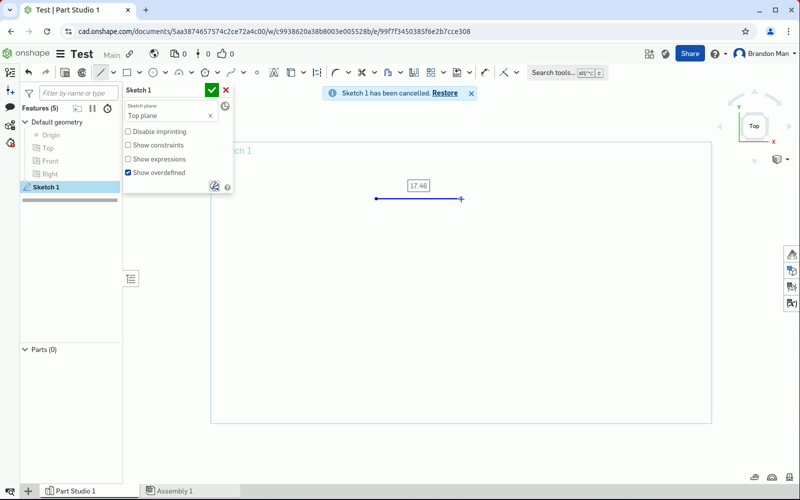
mouse_move(461, 283)
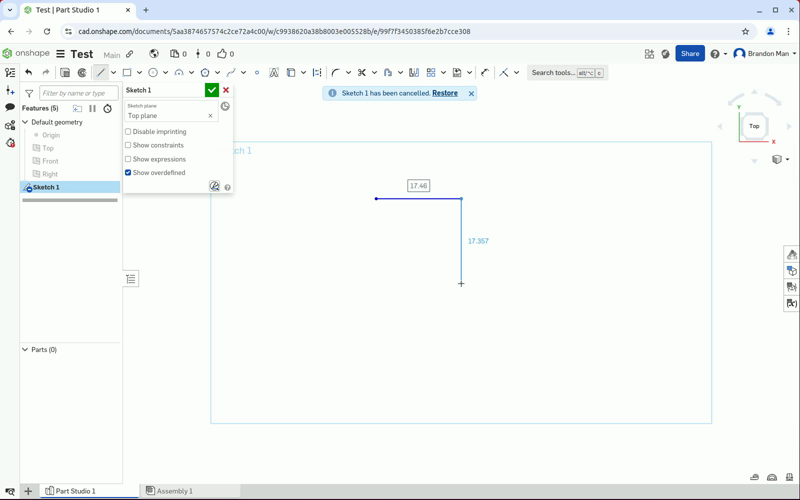
click(461, 283)
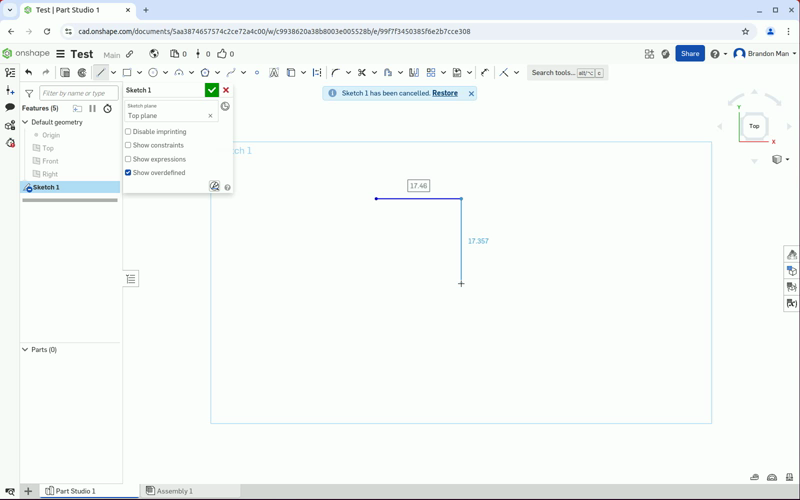
key_up(shift)
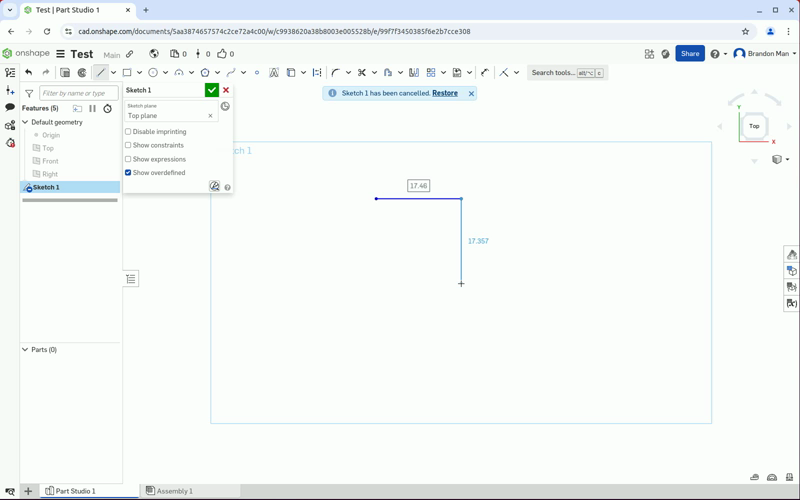
key_down(shift)
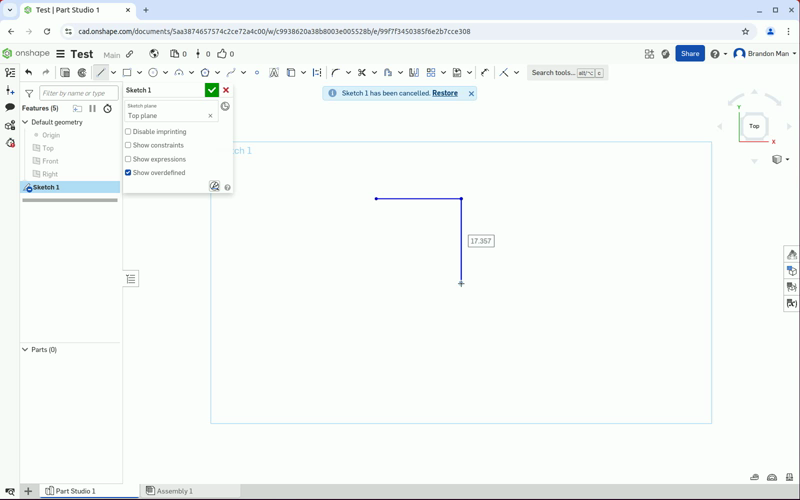
mouse_move(572, 283)
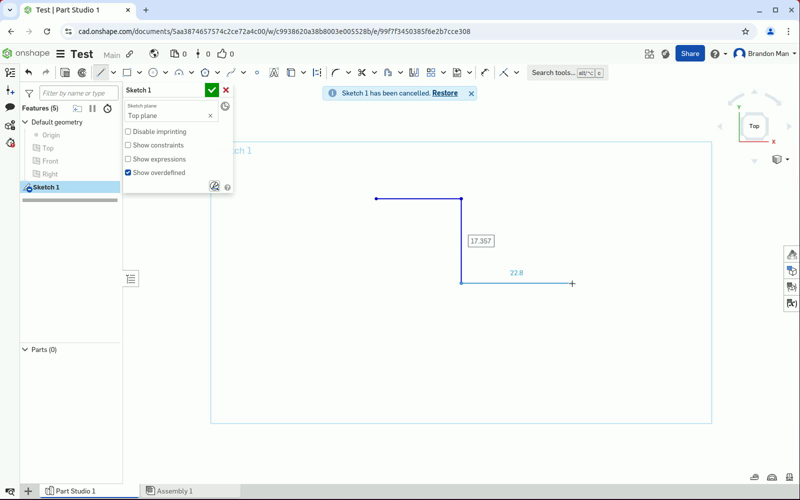
click(572, 283)
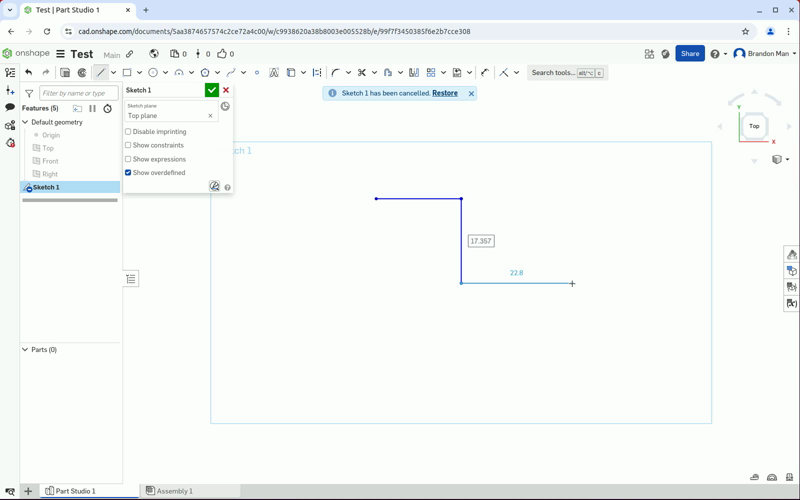
key_up(shift)
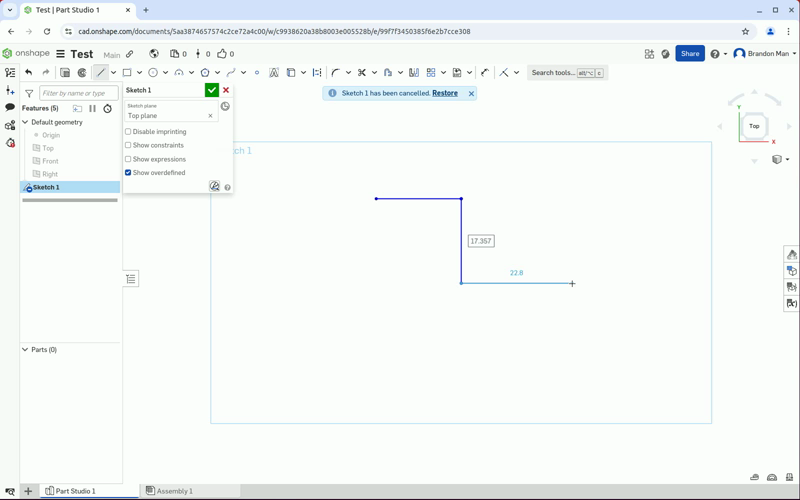
key_down(shift)
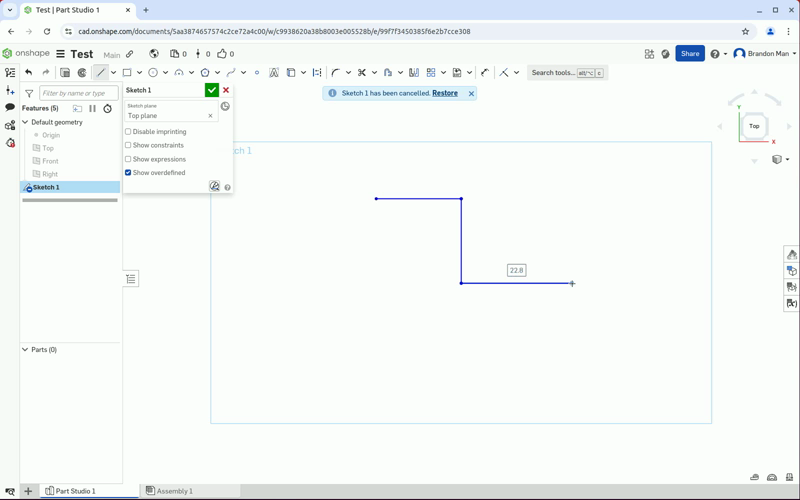
mouse_move(572, 169)
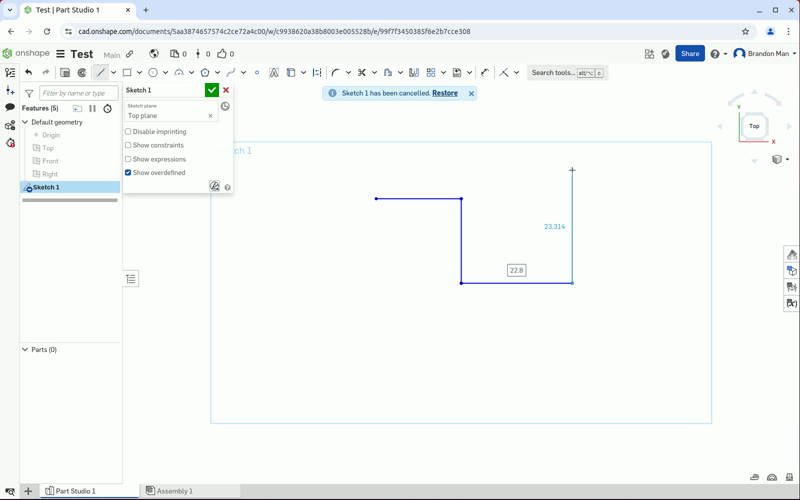
click(572, 169)
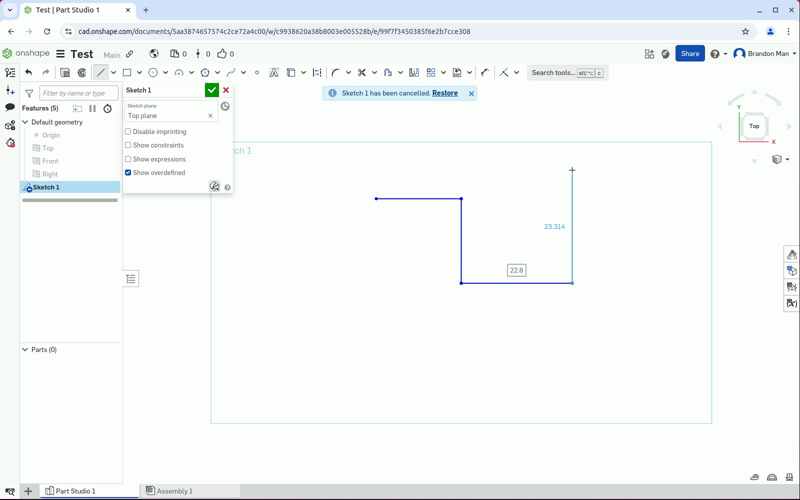
key_up(shift)
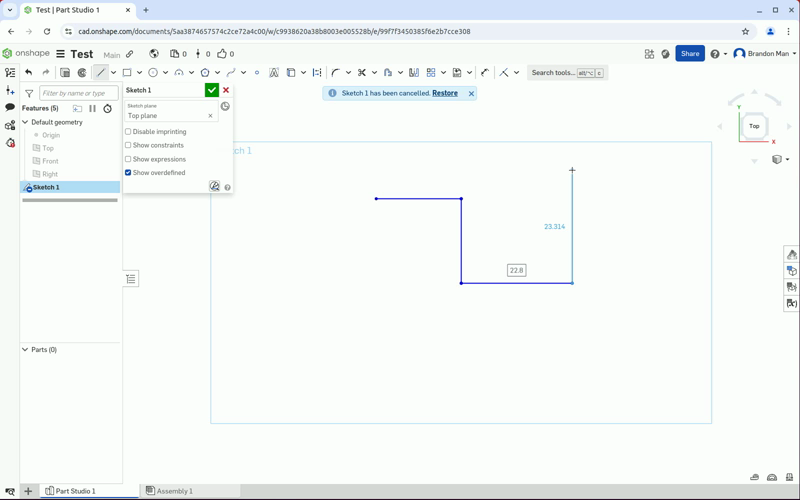
key_down(shift)
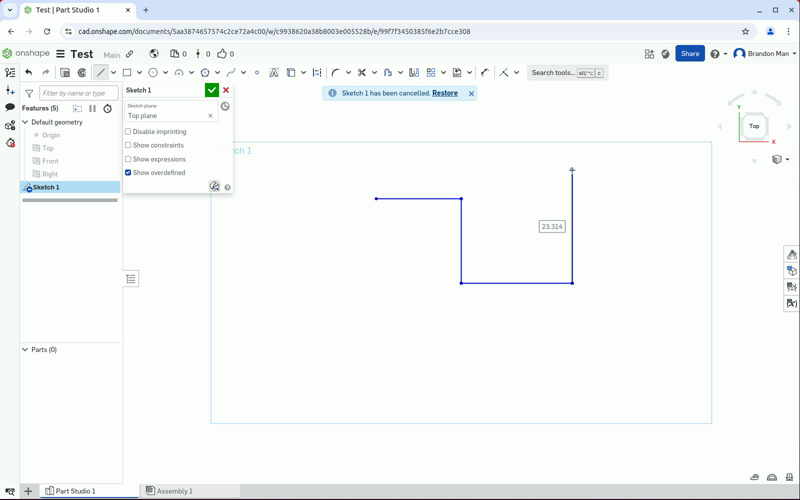
mouse_move(376, 169)
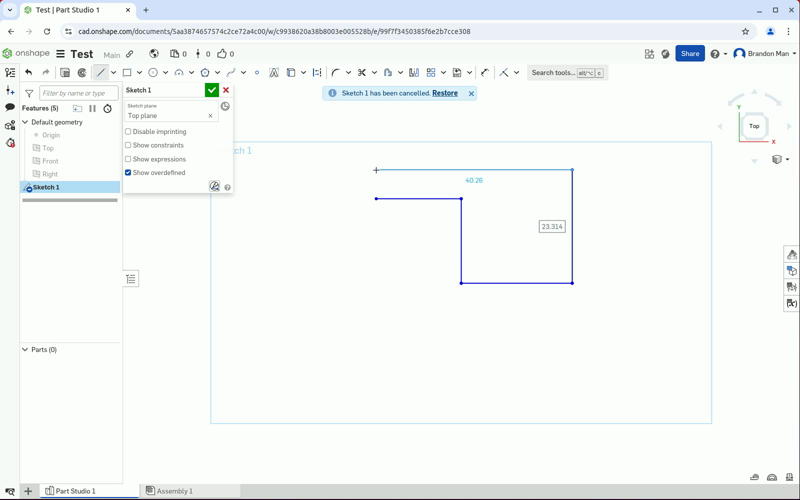
click(376, 169)
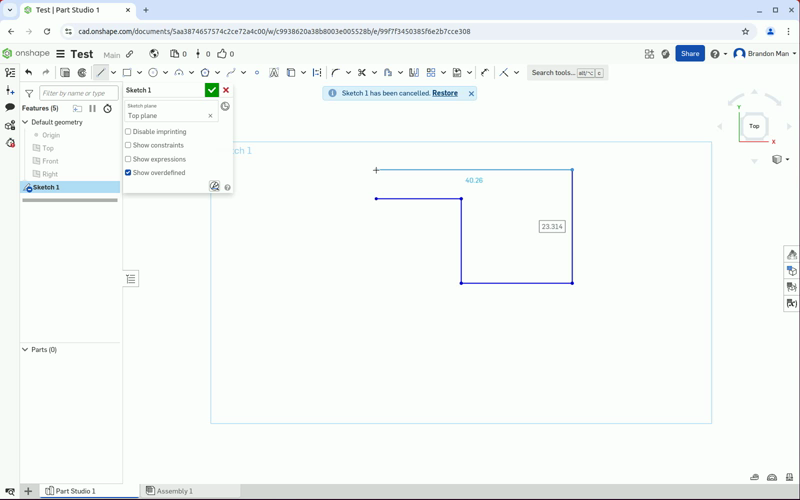
key_up(shift)
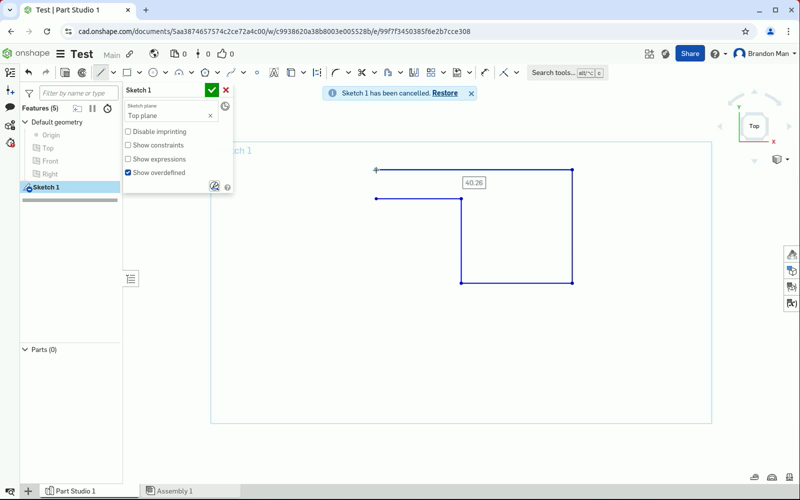
mouse_move(406, 169)
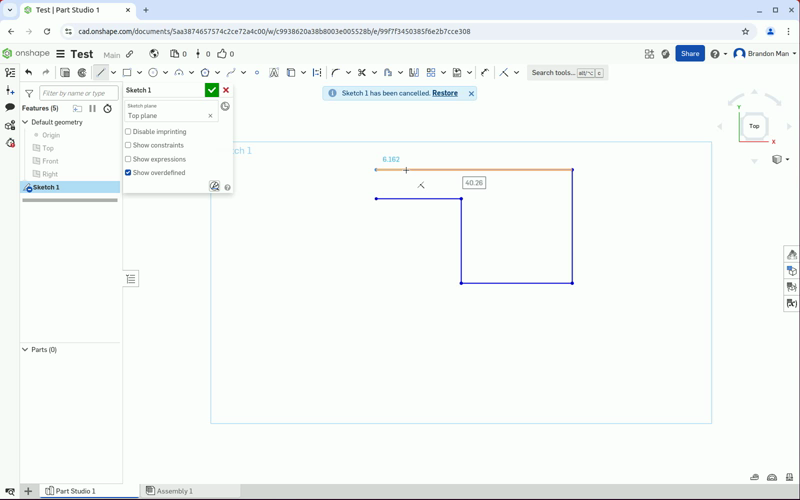
key_down(shift)
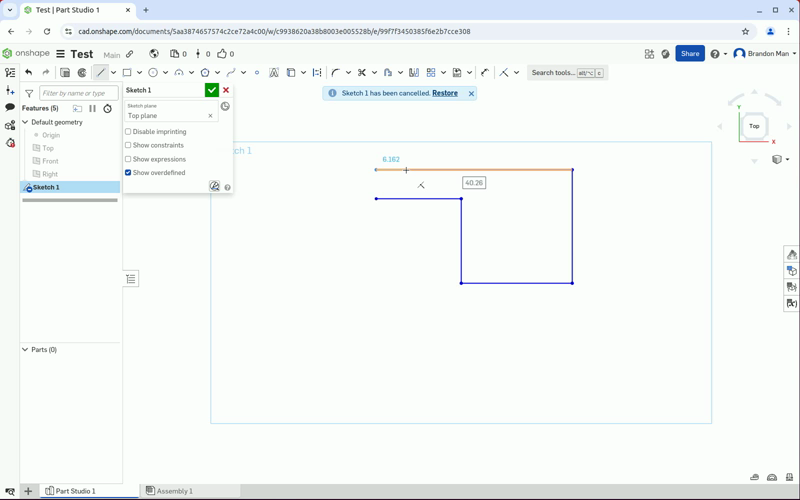
mouse_move(376, 198)
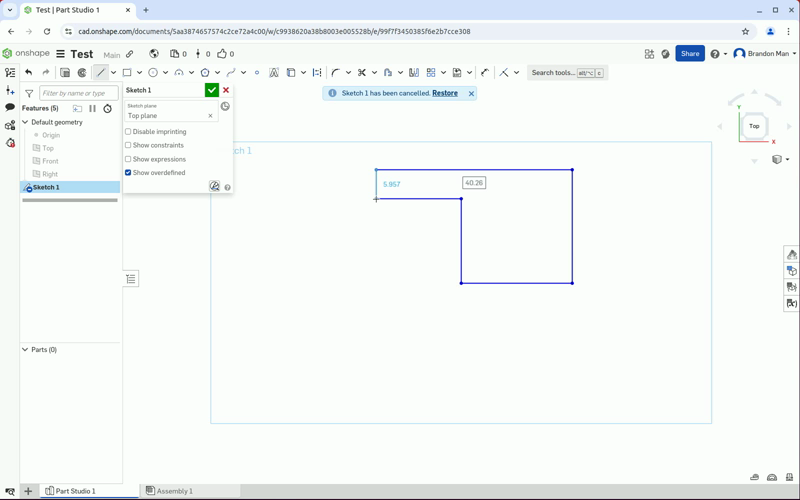
key_up(shift)
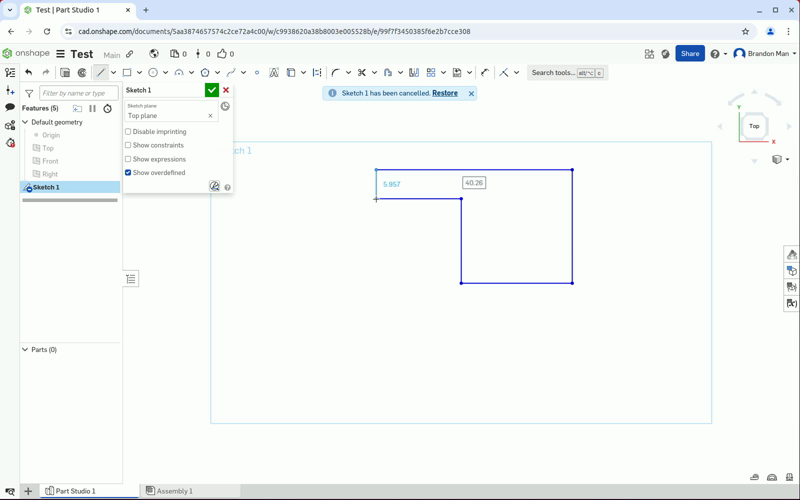
click(376, 198)
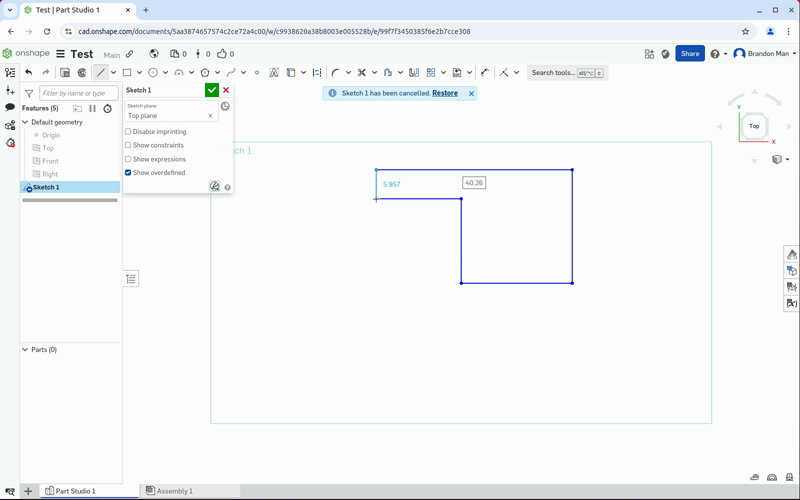
key(esc)
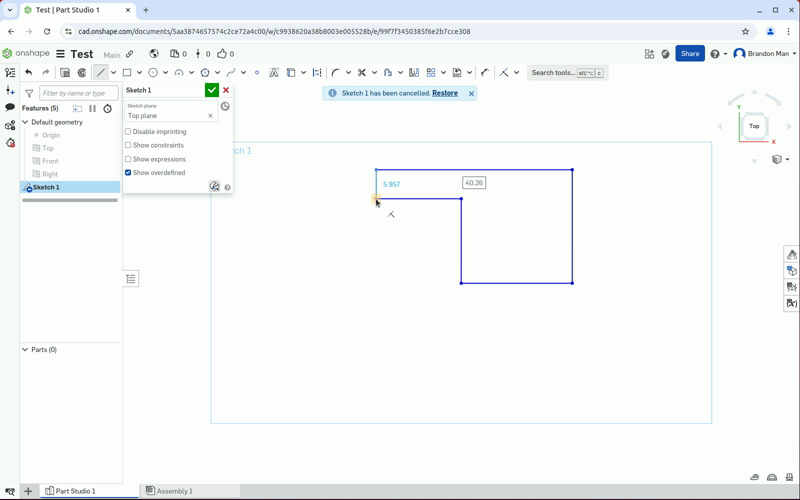
mouse_move(541, 267)
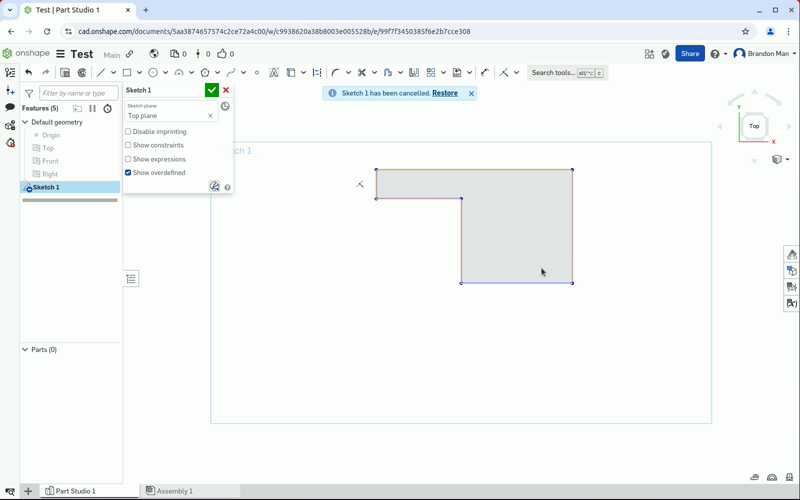
click(541, 267)
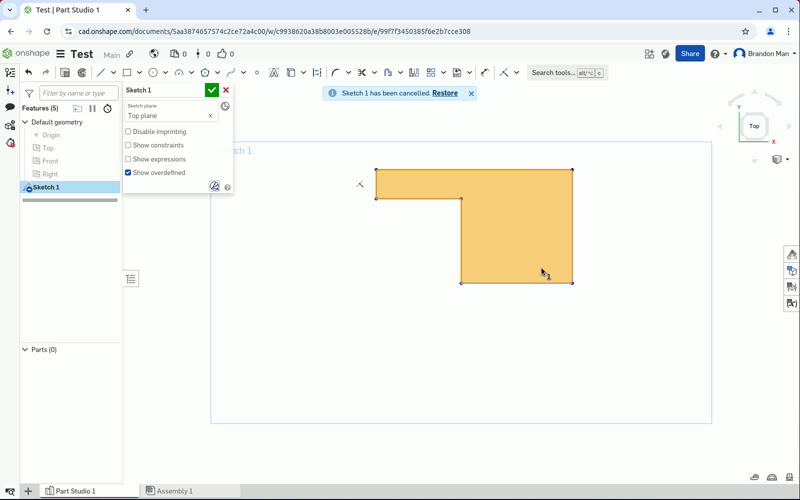
mouse_move(73, 352)
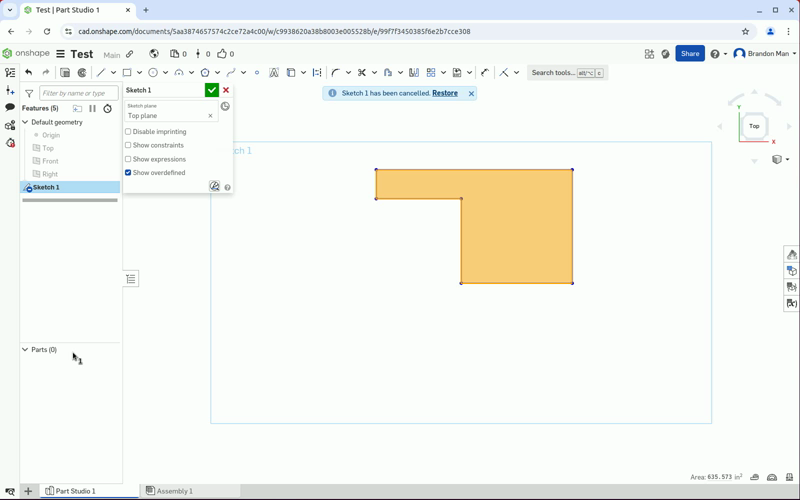
key(shift+y)
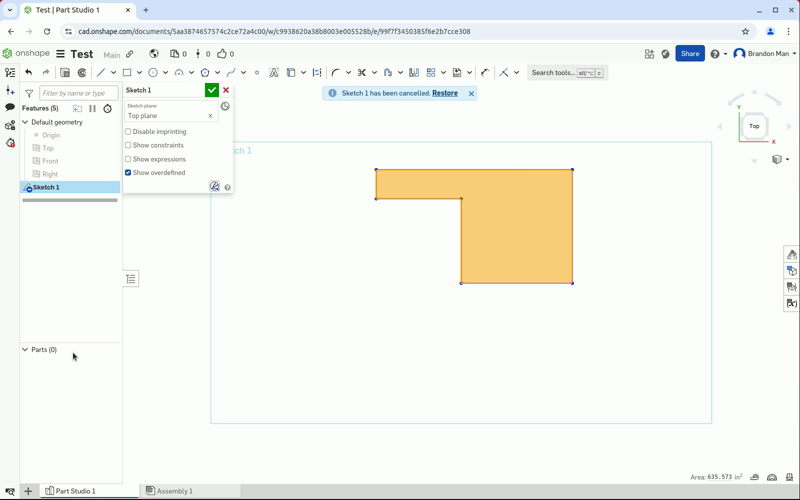
key(shift+e)
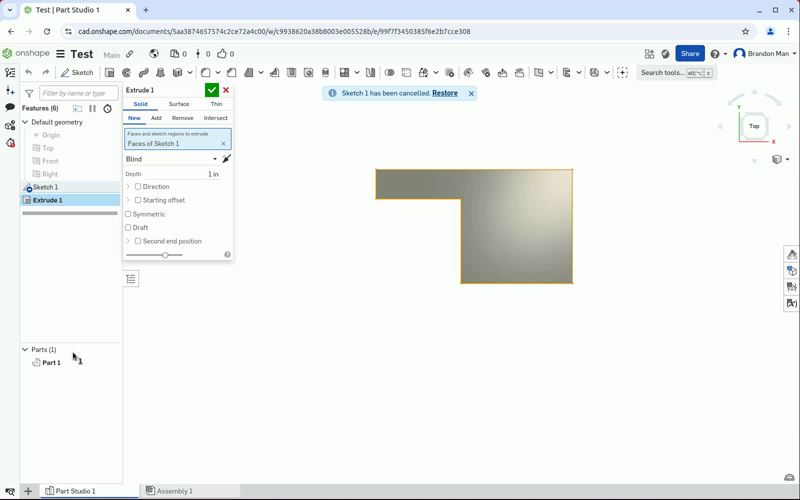
mouse_move(143, 106)
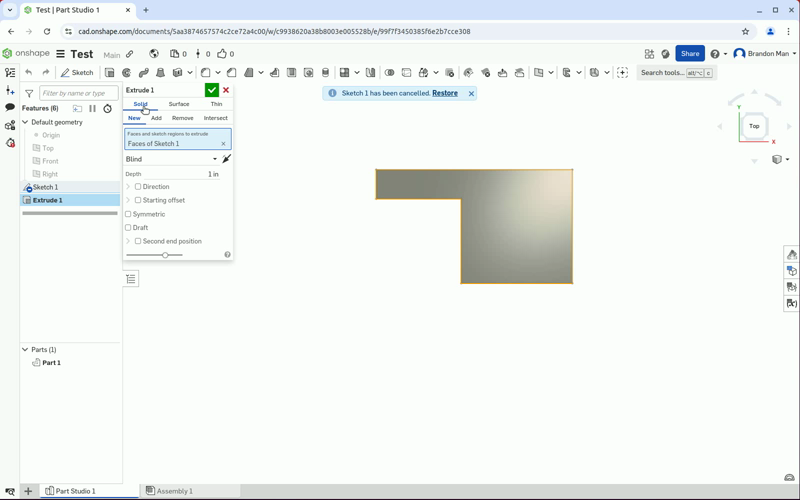
click(143, 106)
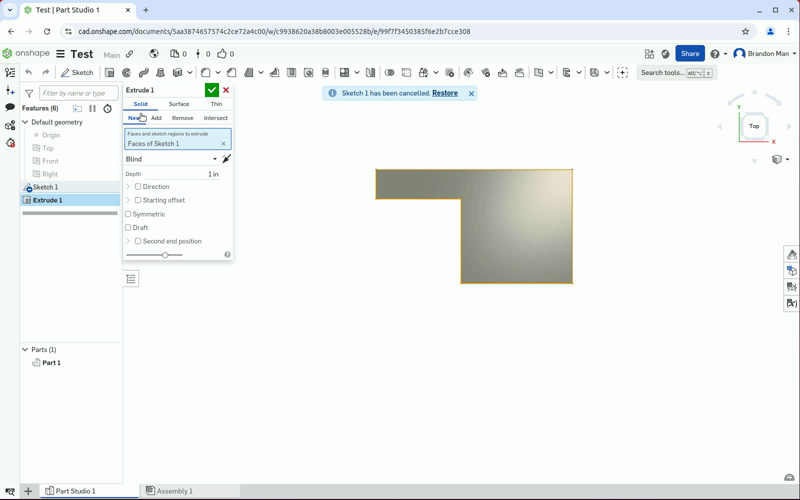
mouse_move(137, 120)
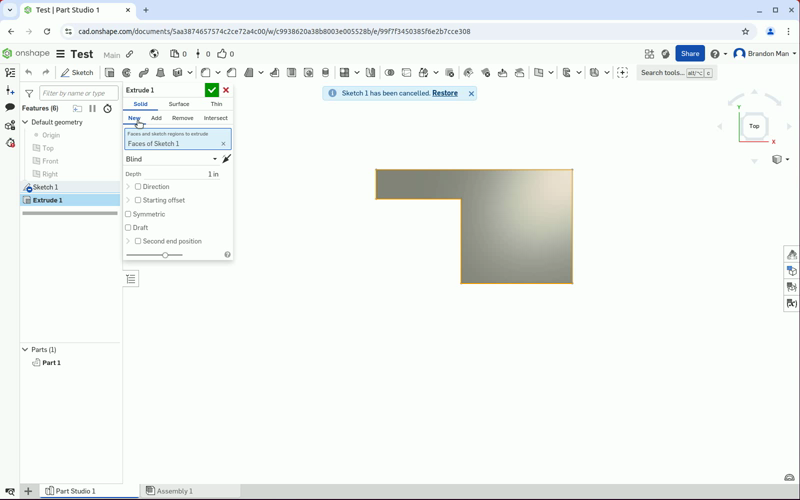
click(137, 120)
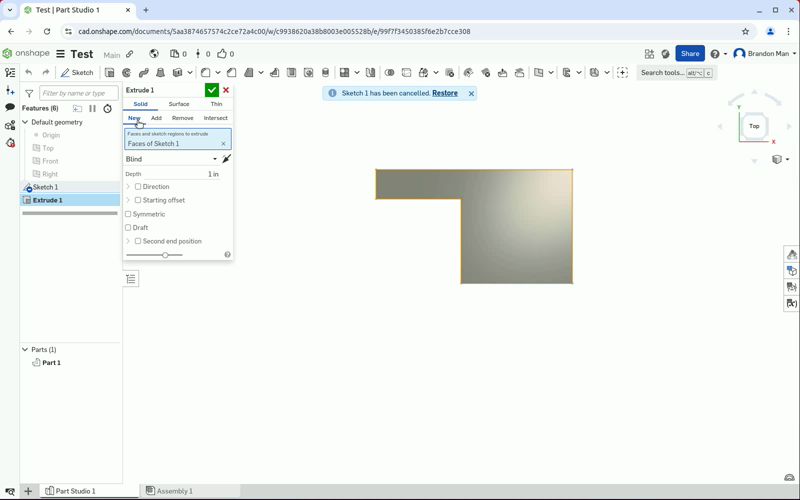
key(tab, 4)
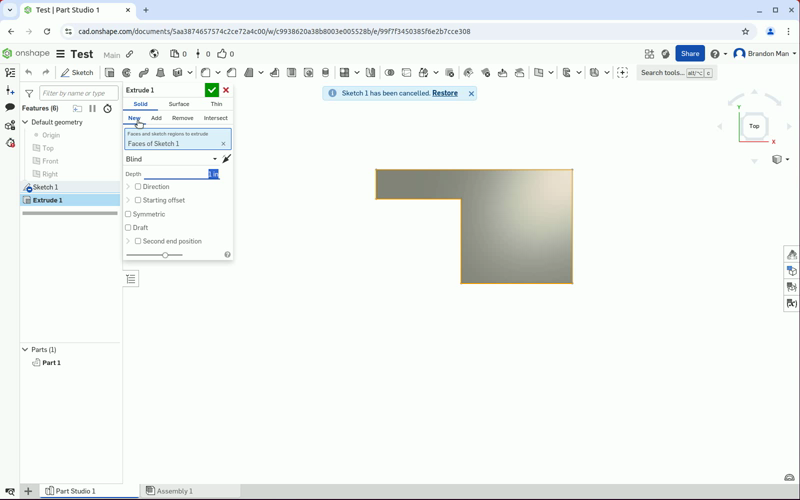
text(17.331)
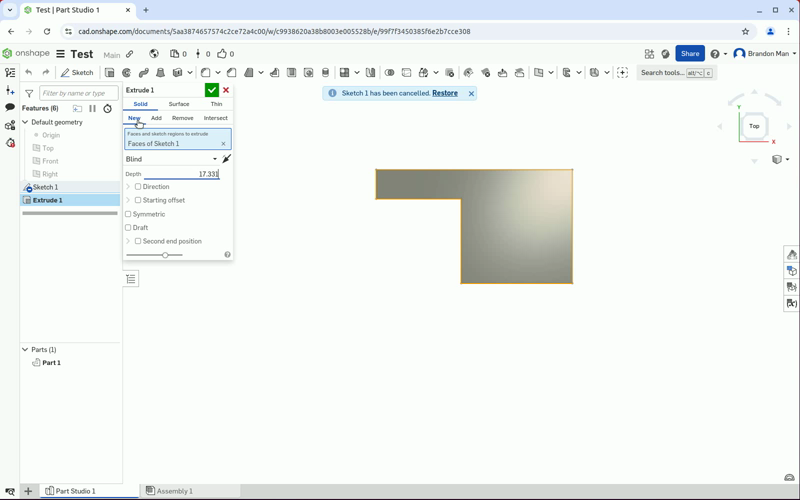
key(enter)
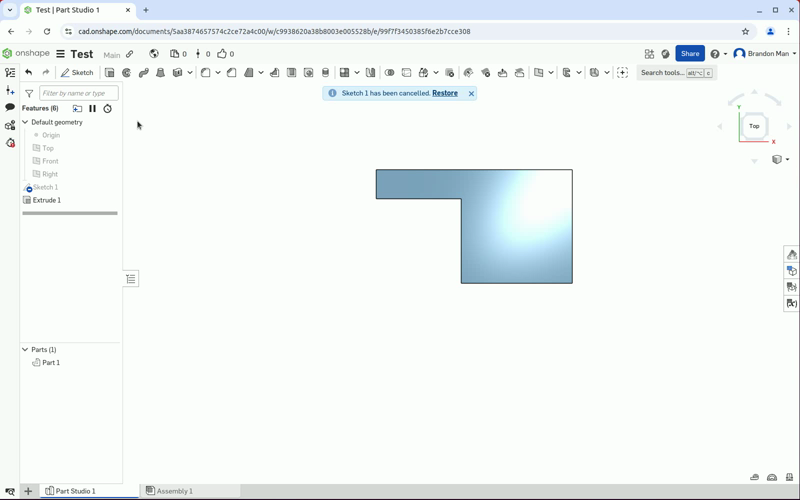
key(shift+h)
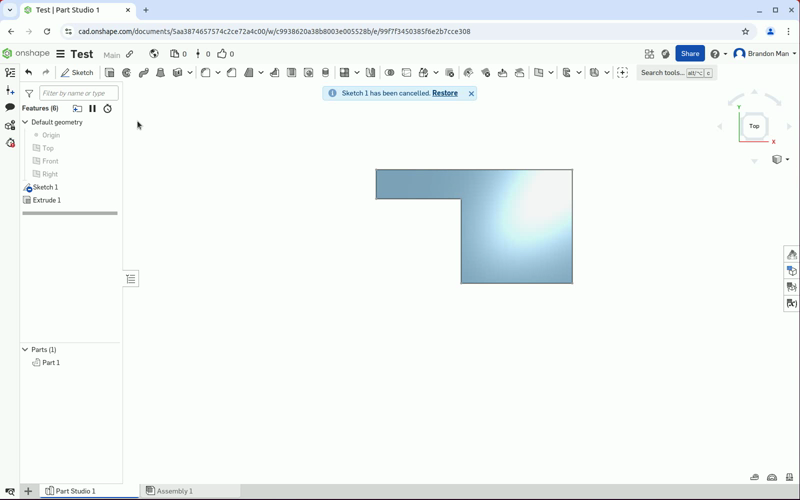
key(shift+h)
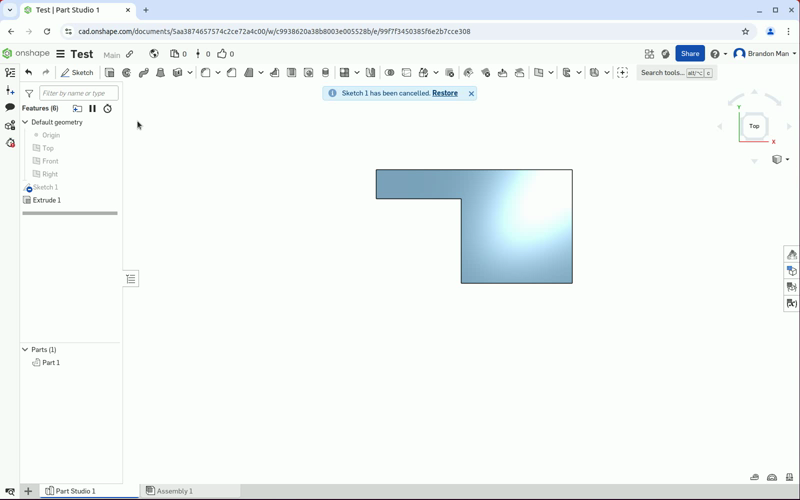
mouse_move(73, 189)
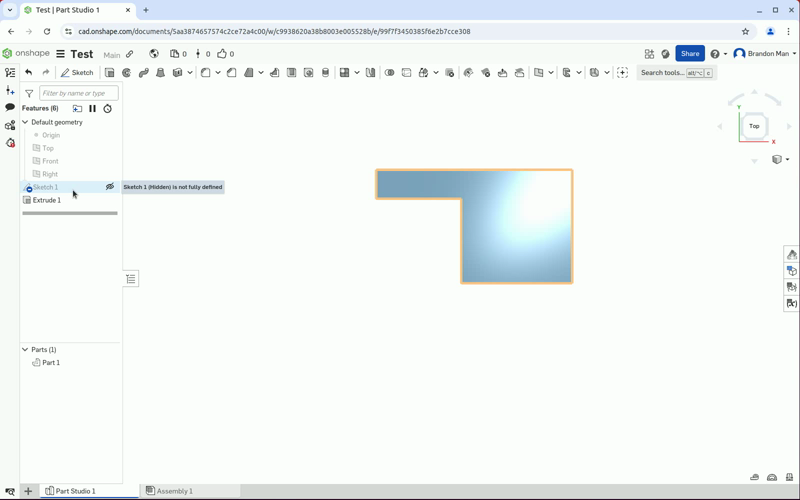
click(73, 189)
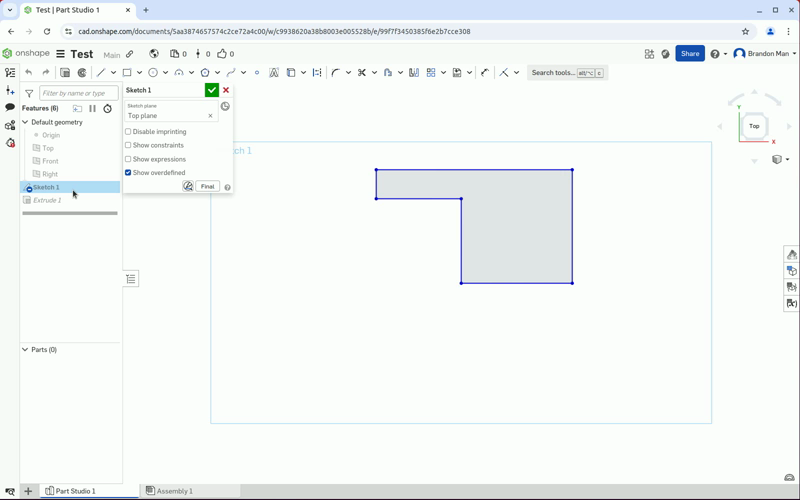
mouse_move(229, 92)
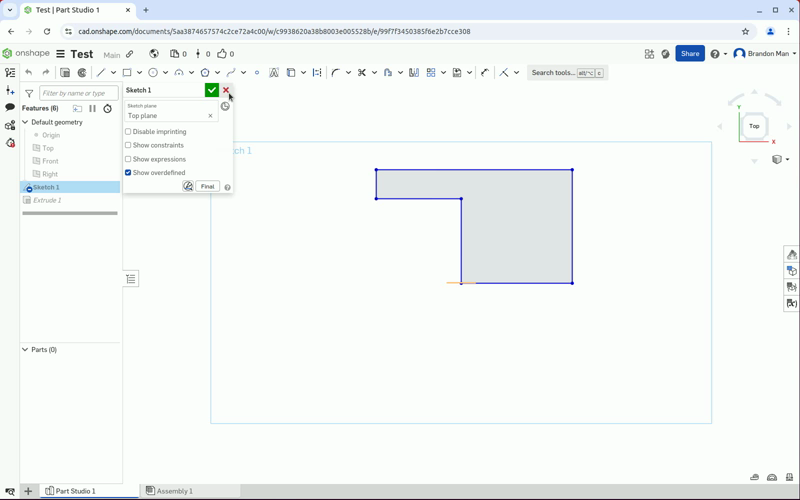
click(229, 92)
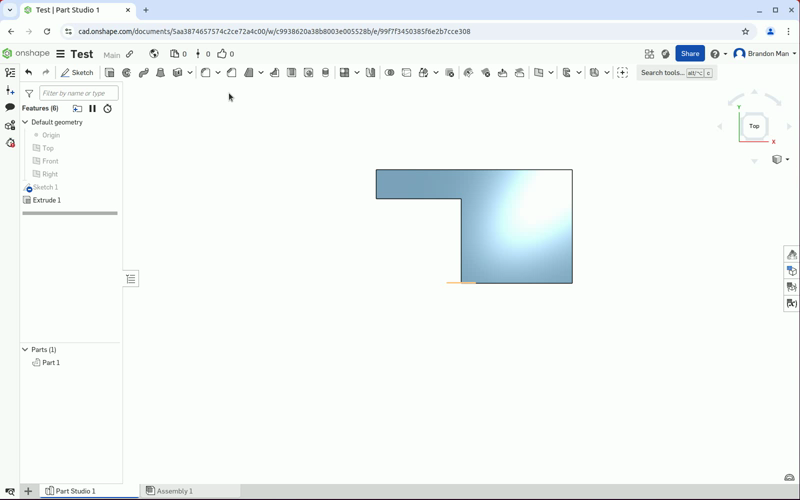
mouse_move(541, 75)
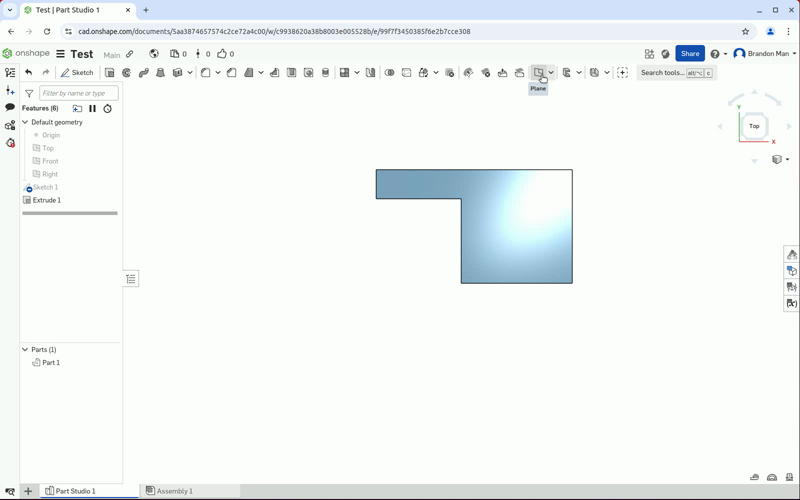
click(541, 75)
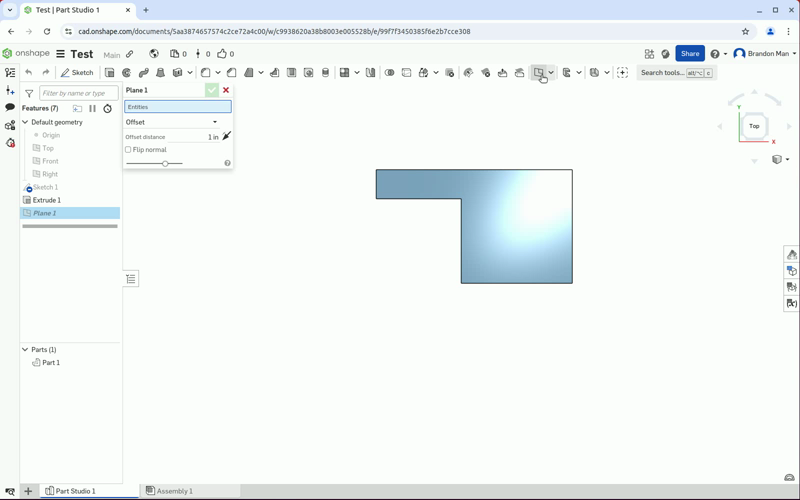
mouse_move(73, 150)
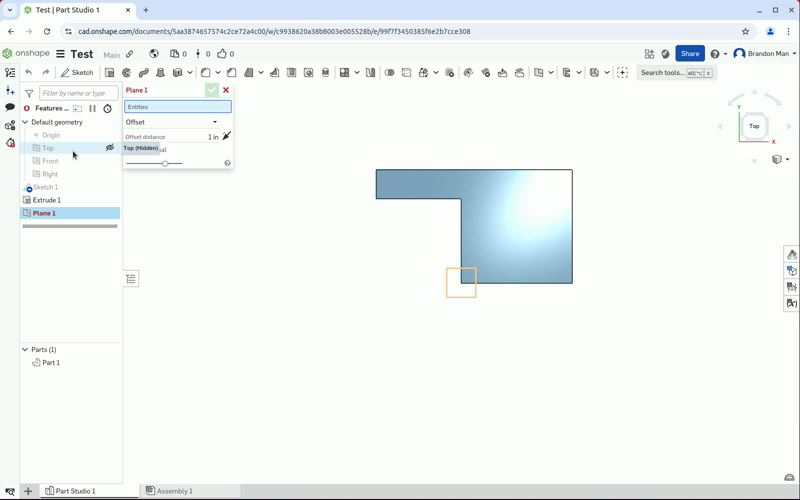
click(73, 150)
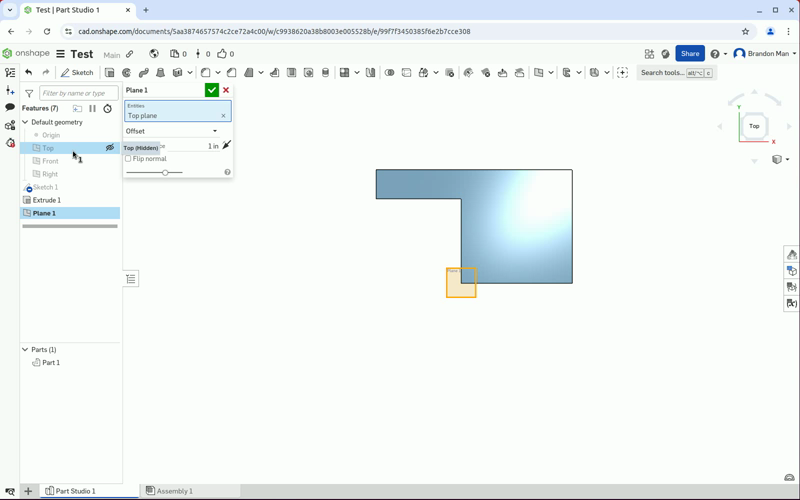
key(tab, 2)
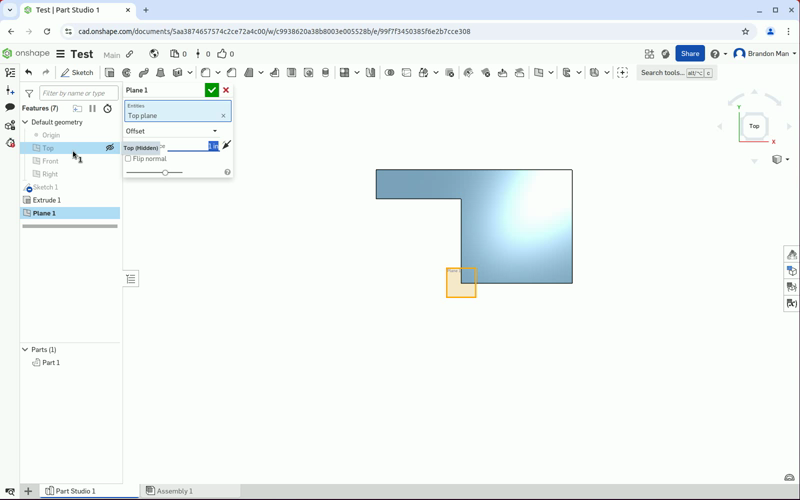
text(17.316)
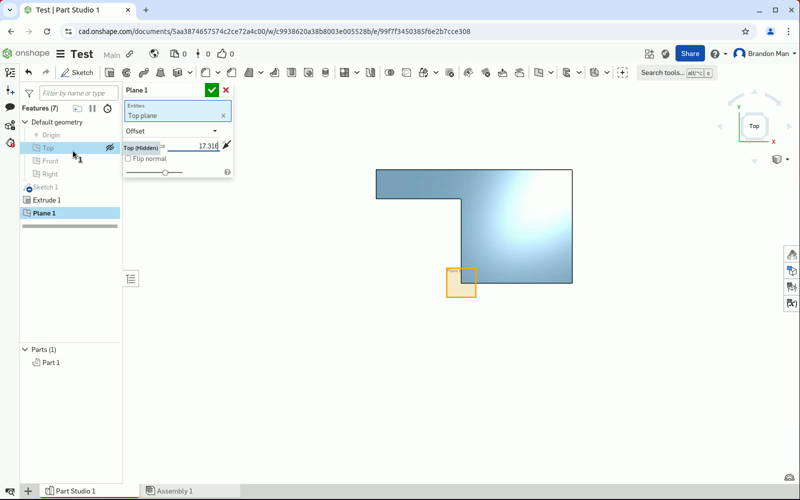
key(enter, 2)
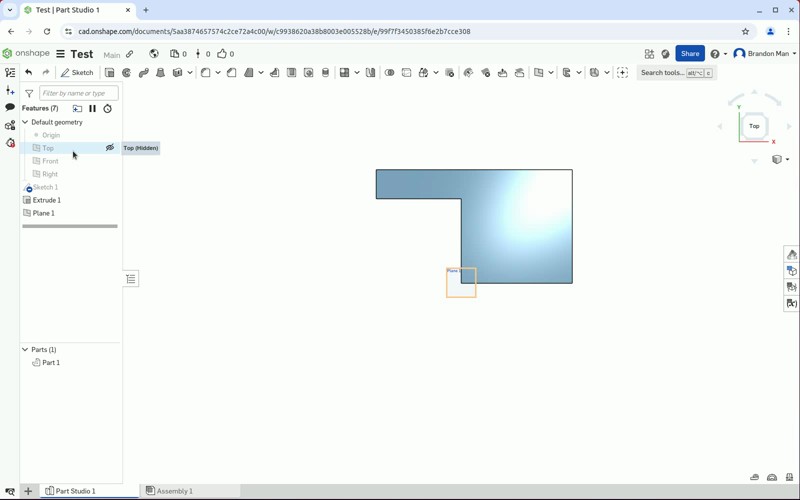
key(shift+s)
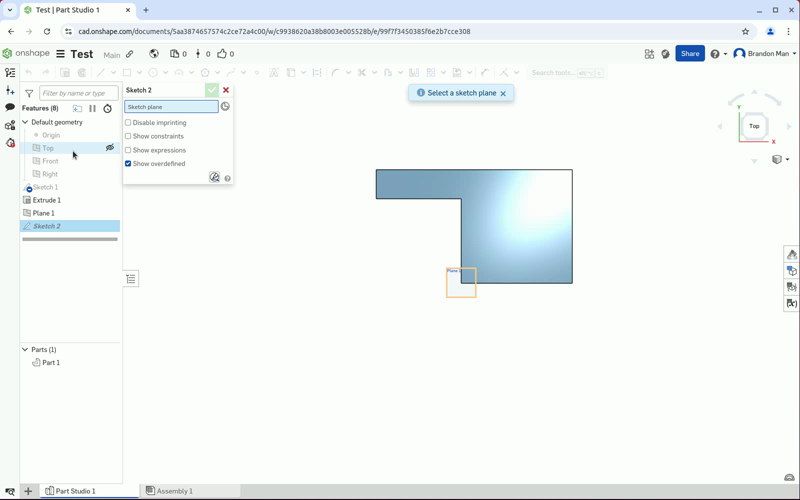
mouse_move(73, 215)
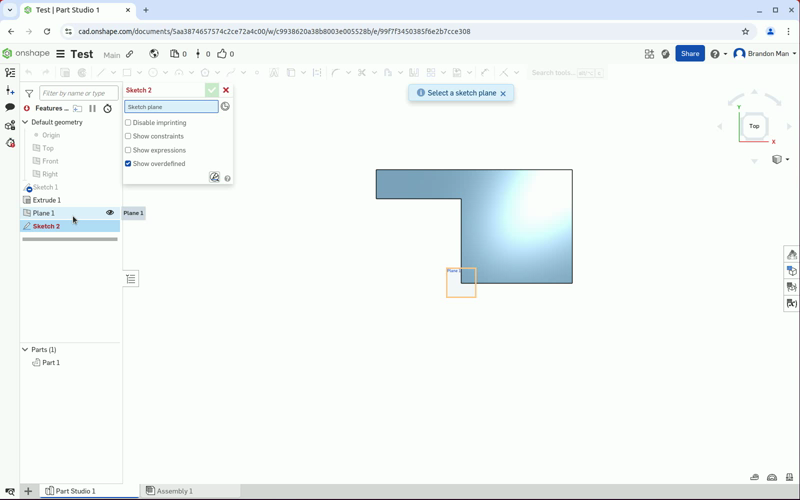
click(73, 215)
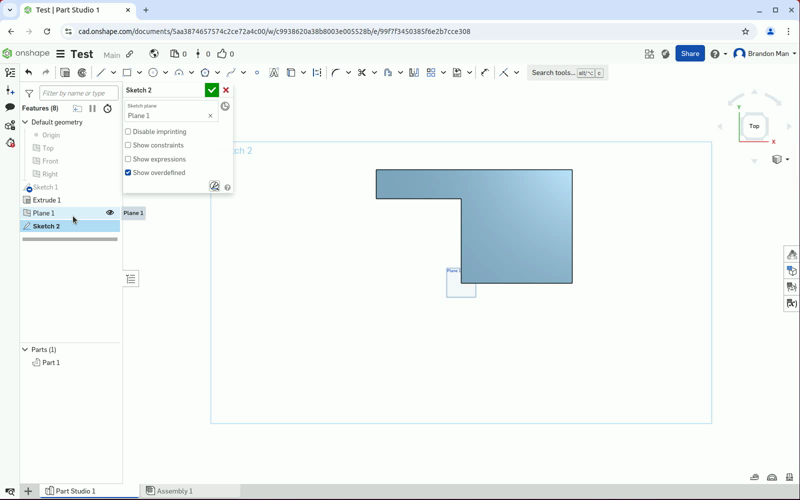
mouse_move(73, 352)
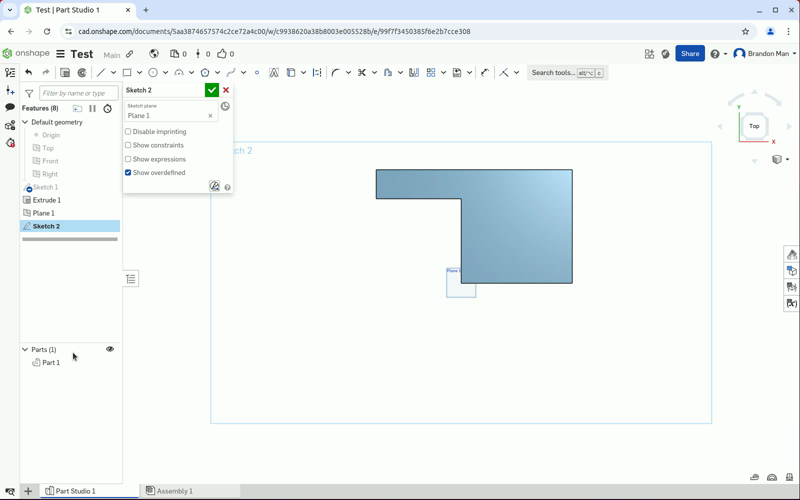
key(y)
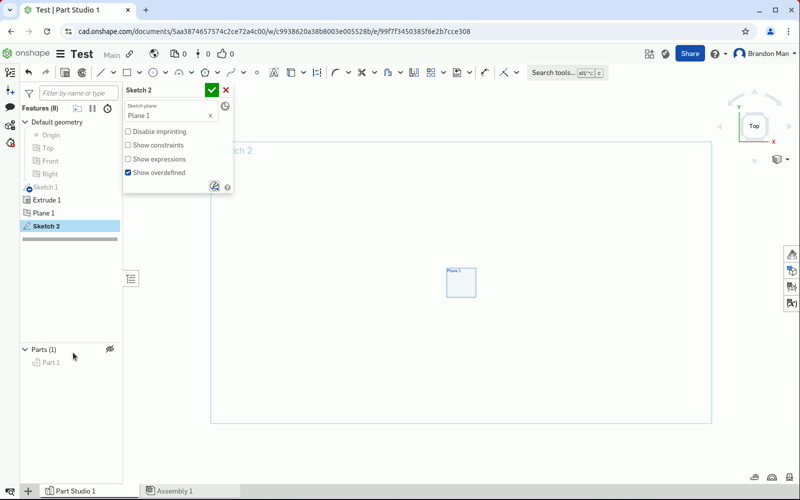
key(l)
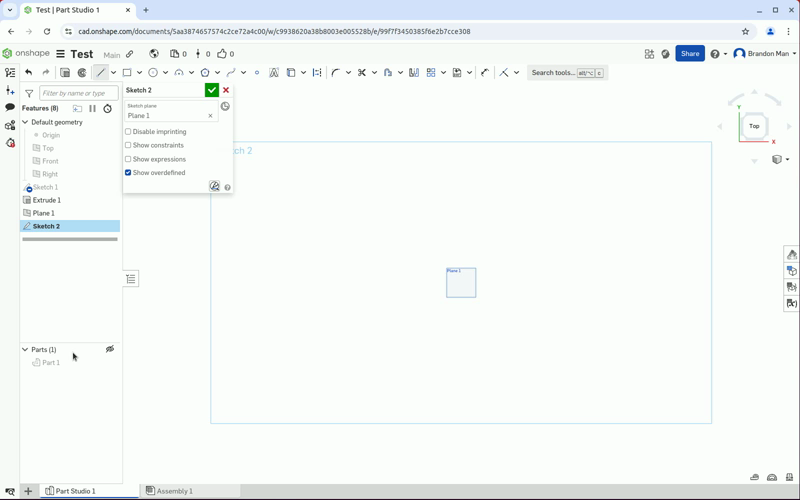
key_down(shift)
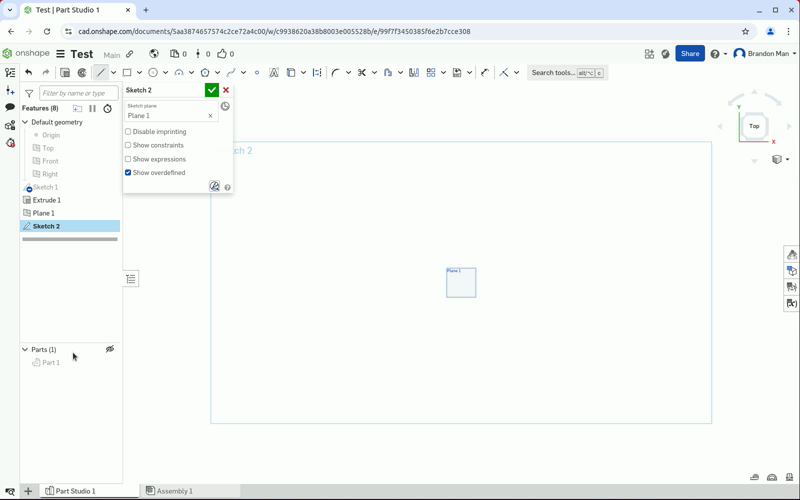
mouse_move(489, 254)
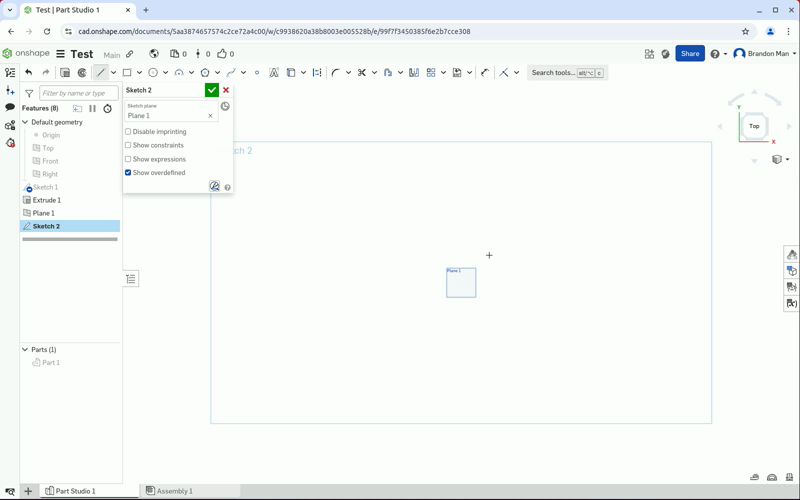
click(489, 254)
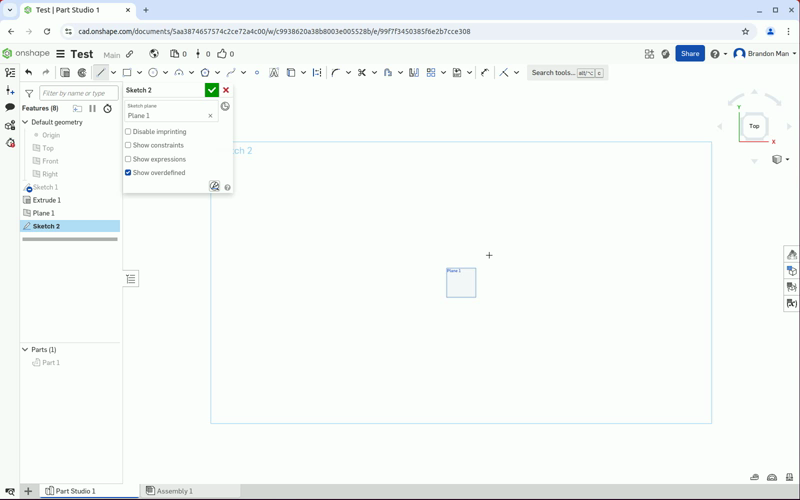
key_up(shift)
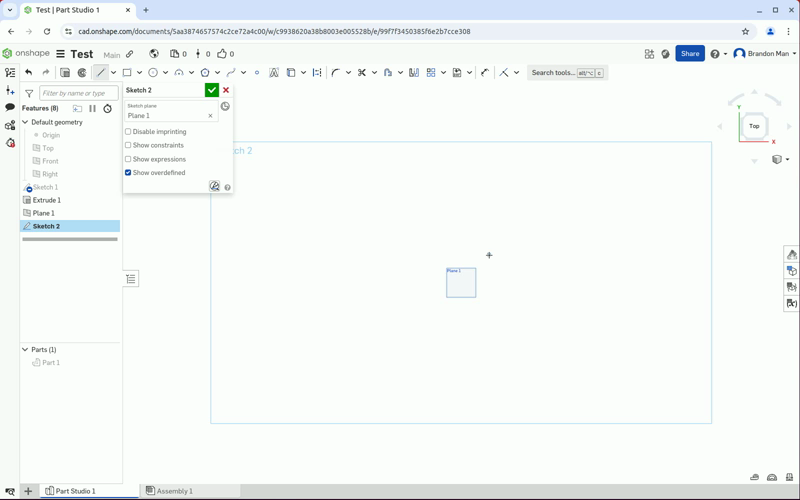
key_down(shift)
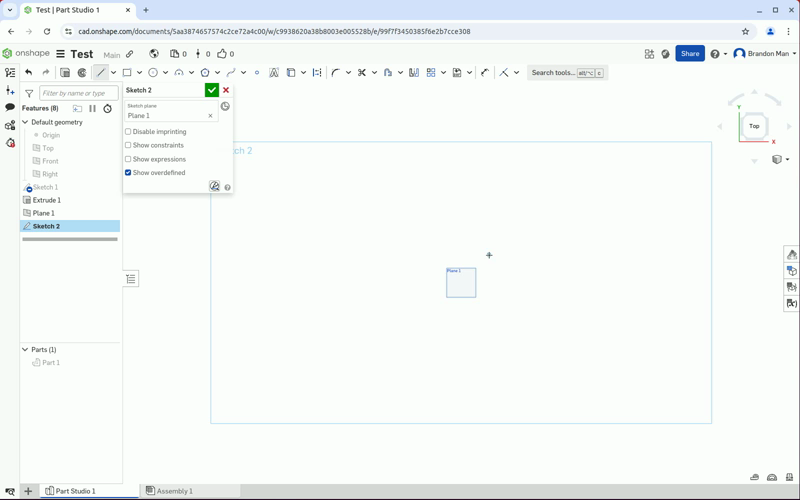
mouse_move(573, 254)
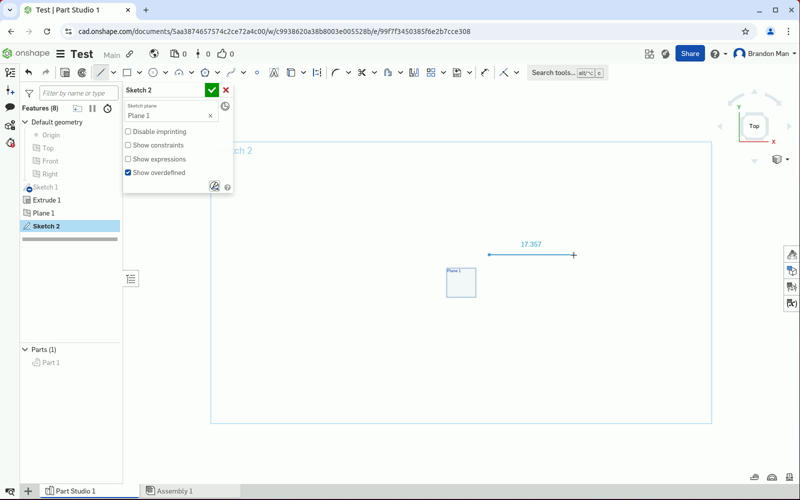
click(573, 254)
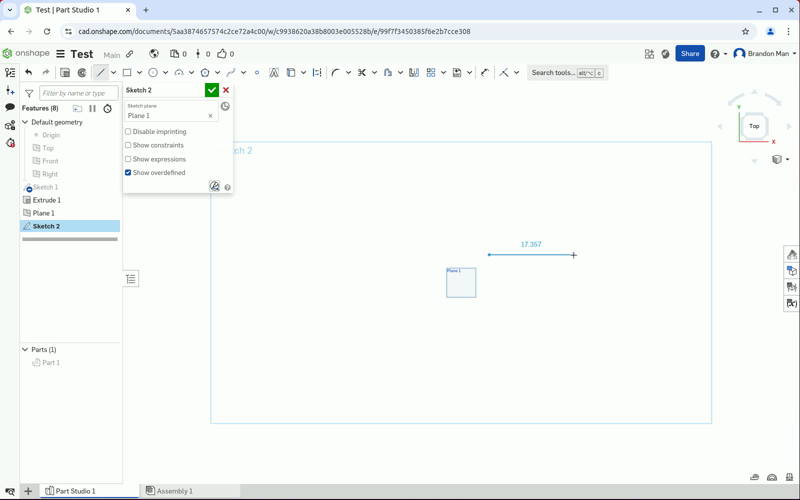
key_up(shift)
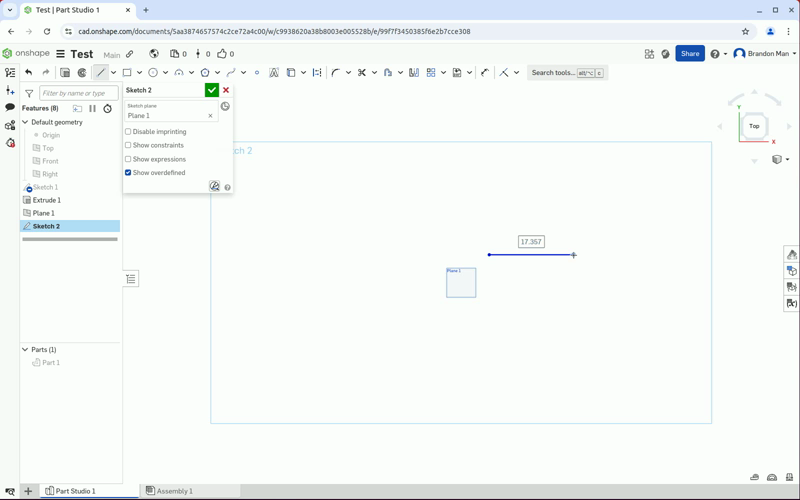
key_down(shift)
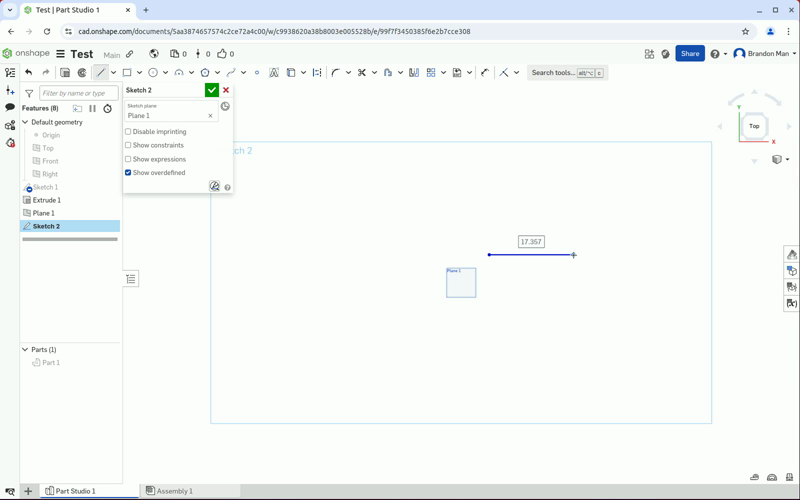
mouse_move(573, 170)
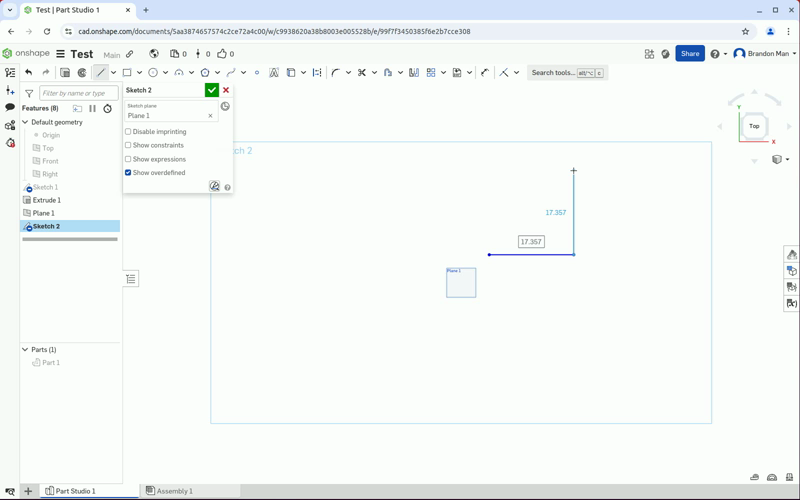
click(573, 170)
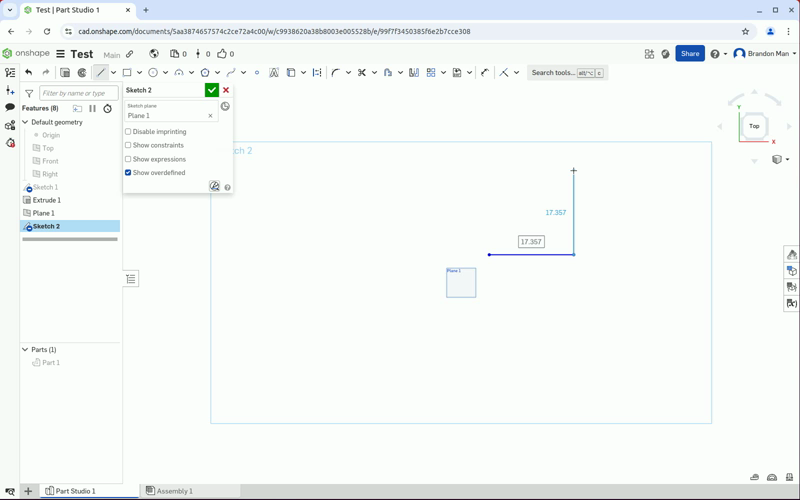
key_up(shift)
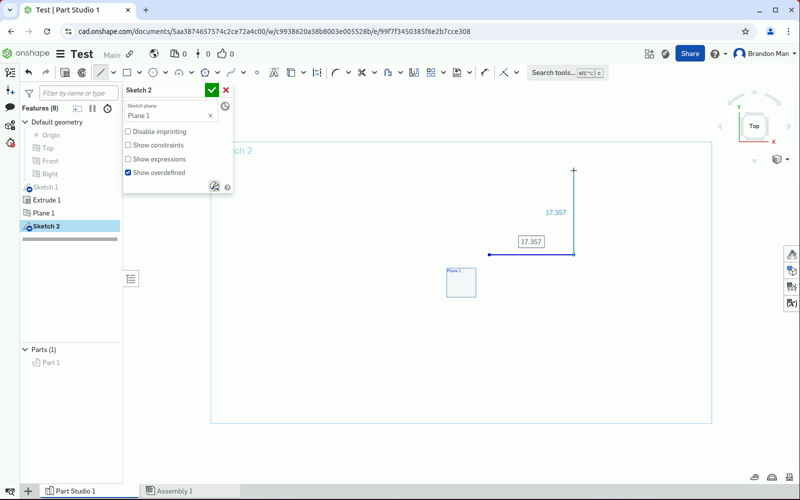
key_down(shift)
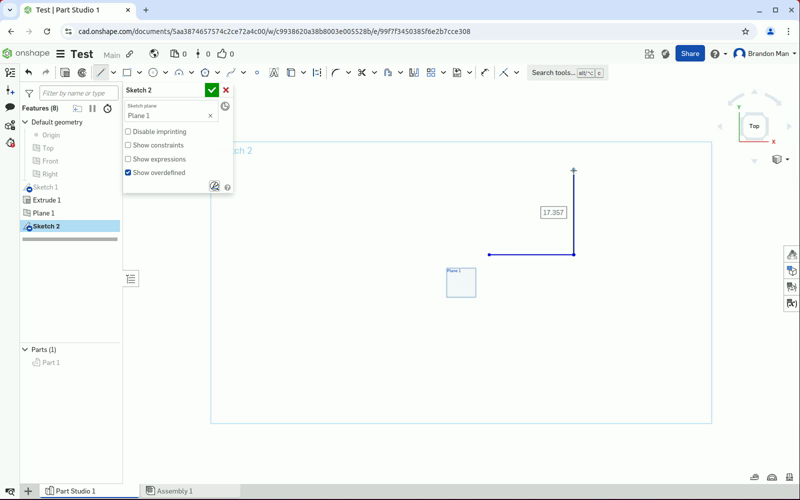
mouse_move(489, 170)
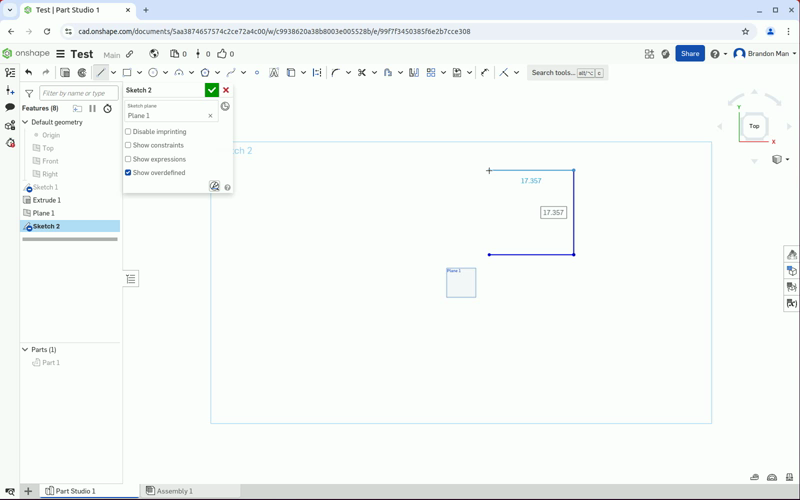
click(489, 170)
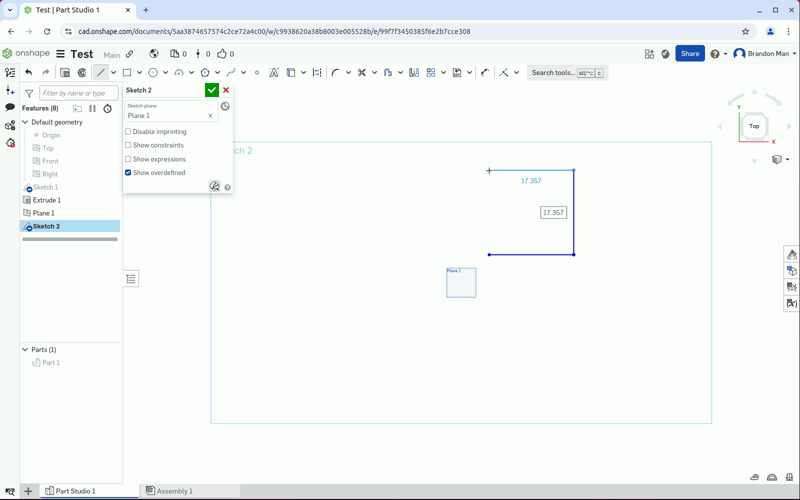
key_up(shift)
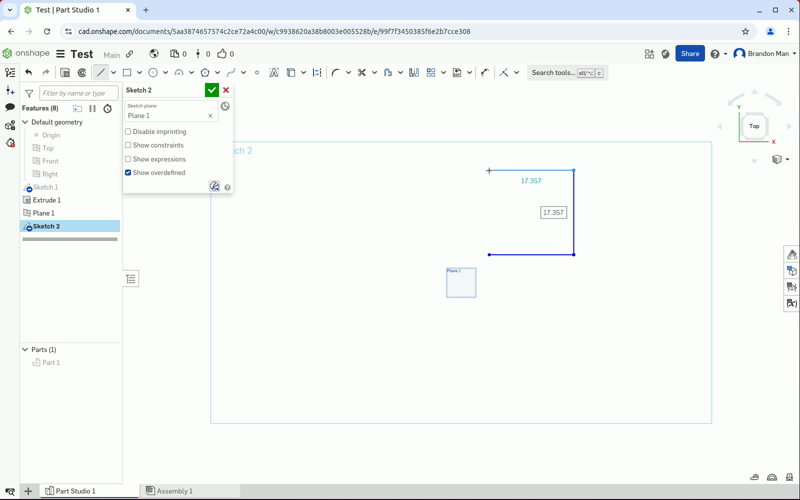
key_down(shift)
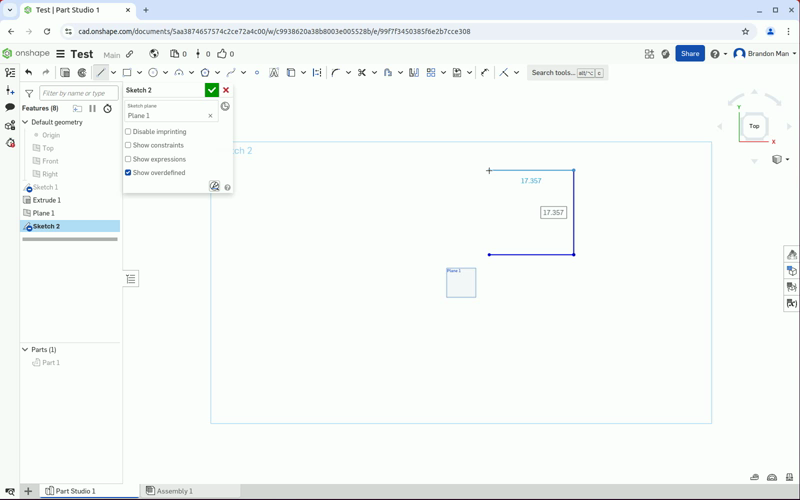
mouse_move(489, 254)
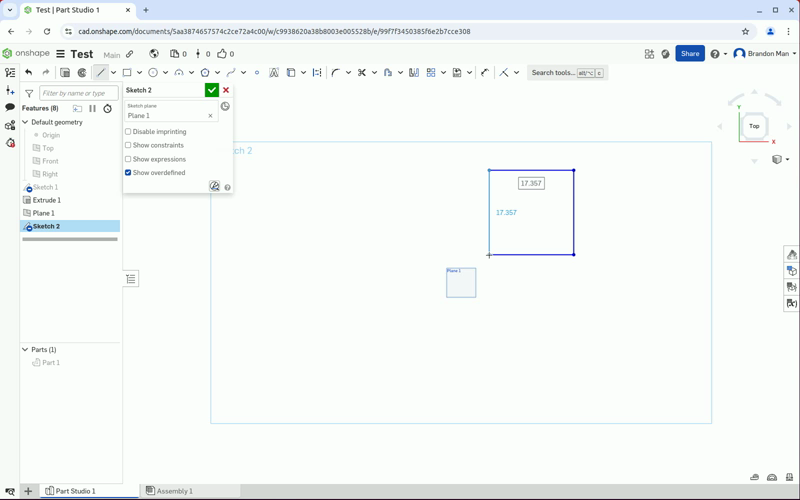
key_up(shift)
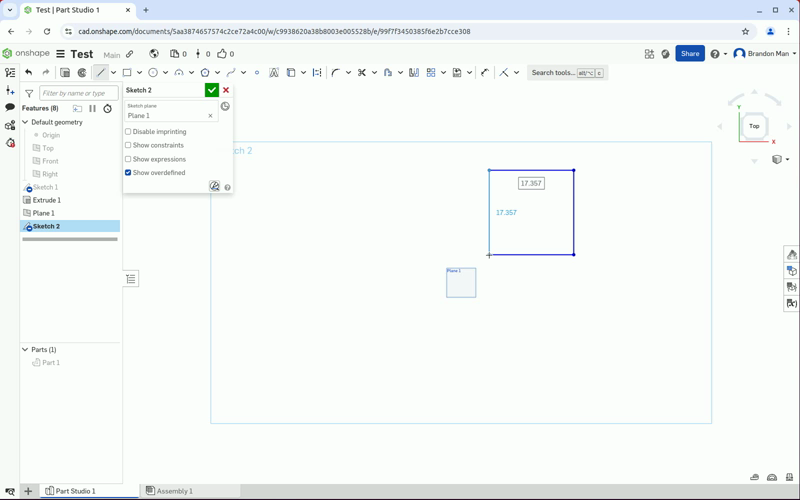
click(489, 254)
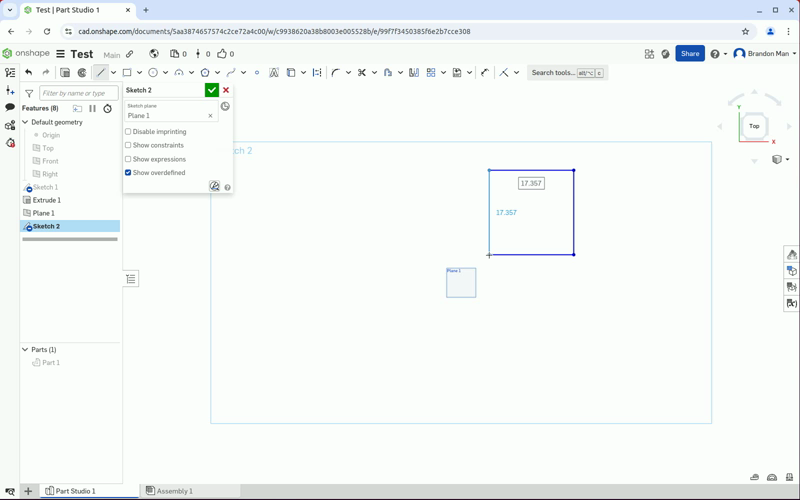
key(esc)
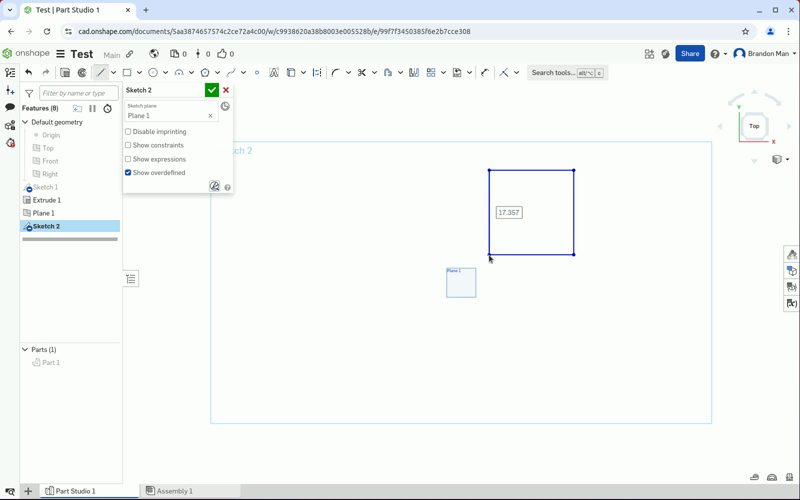
mouse_move(521, 182)
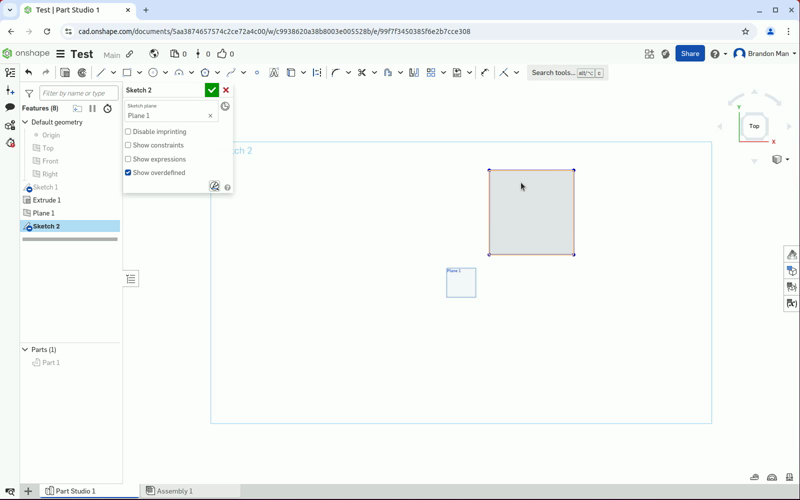
click(521, 182)
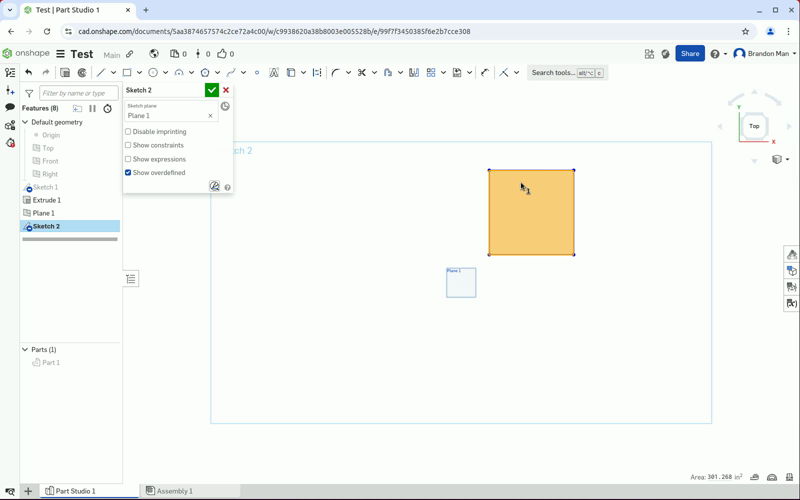
mouse_move(73, 352)
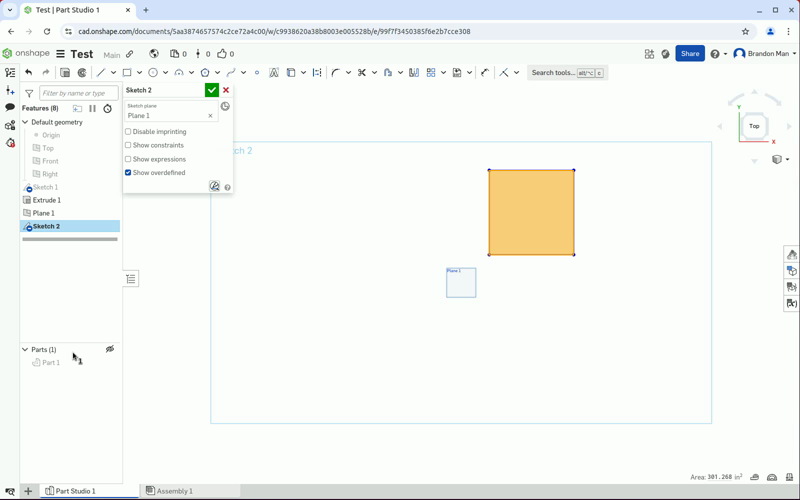
key(shift+y)
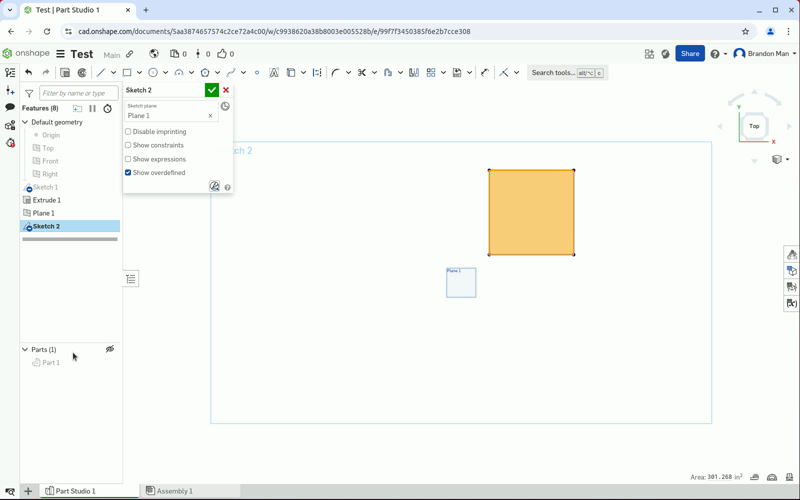
key(shift+e)
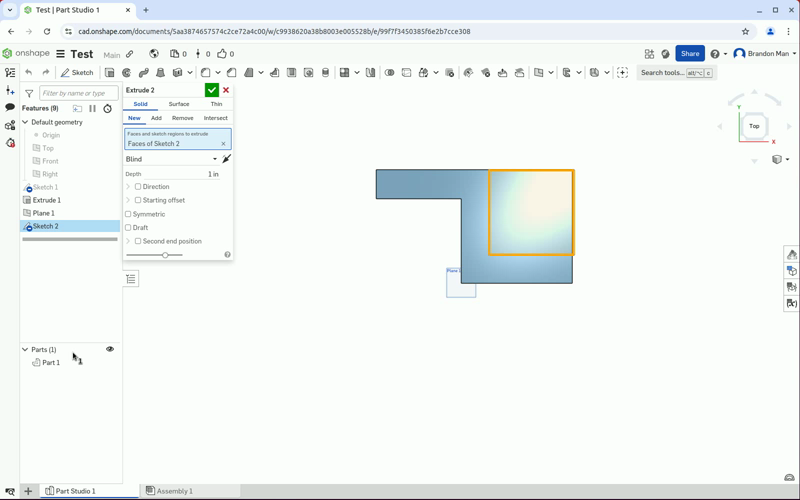
mouse_move(143, 106)
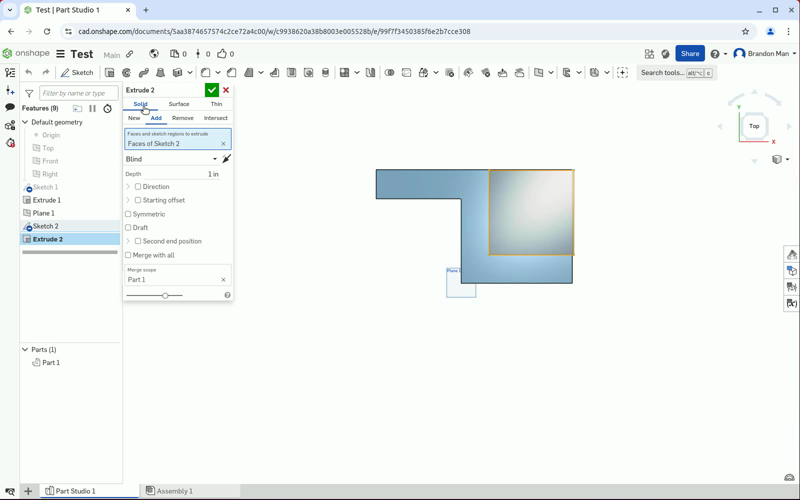
click(143, 106)
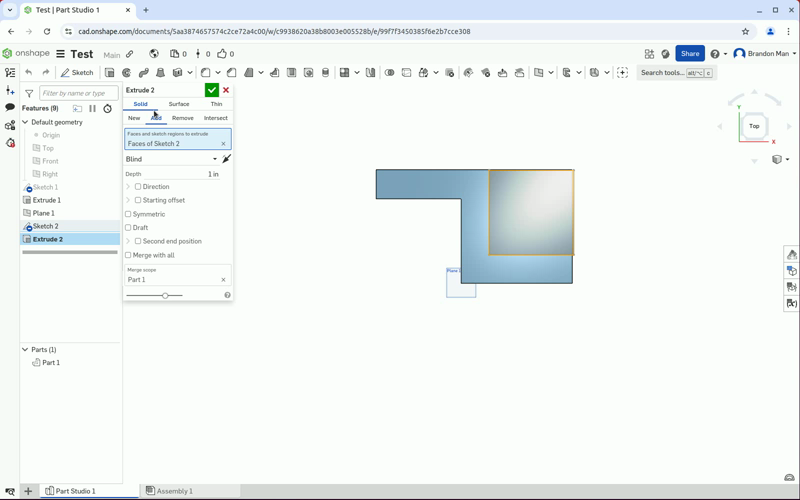
mouse_move(186, 120)
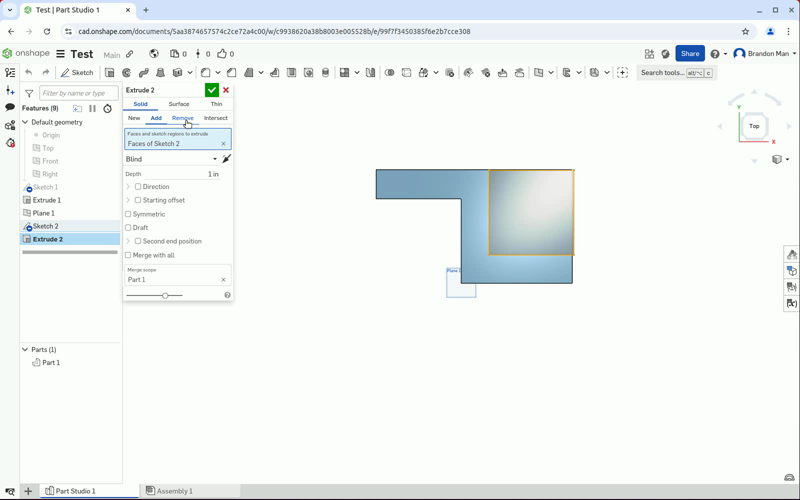
click(186, 120)
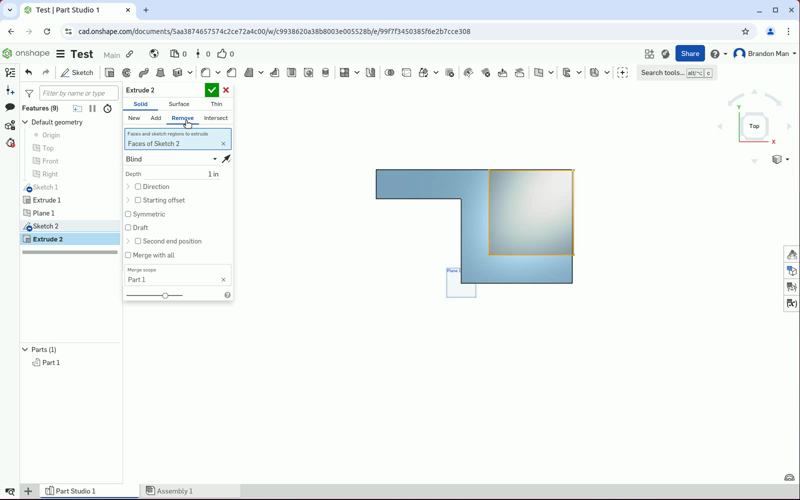
key(tab, 4)
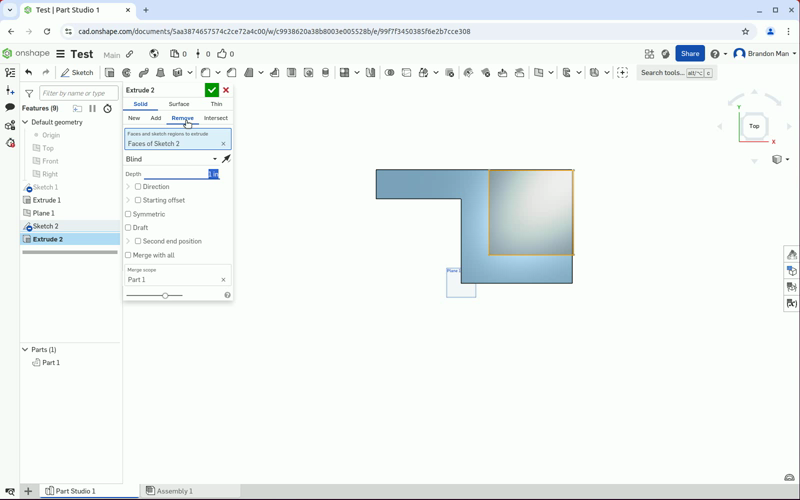
text(11.554)
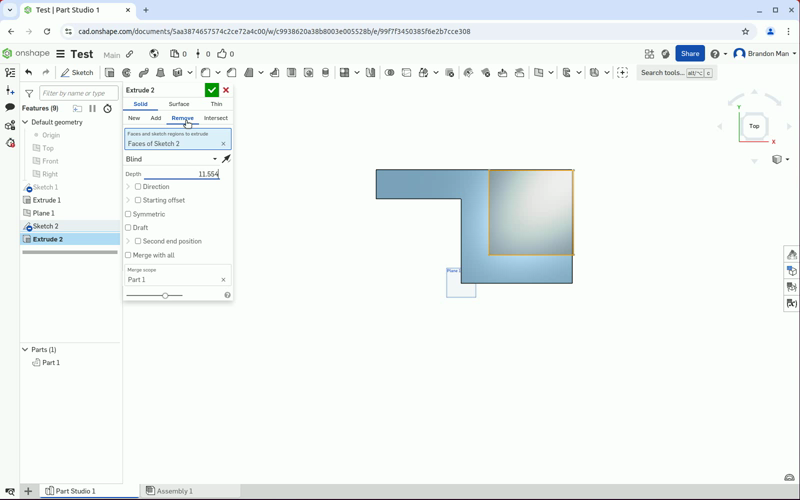
key(tab, 6)
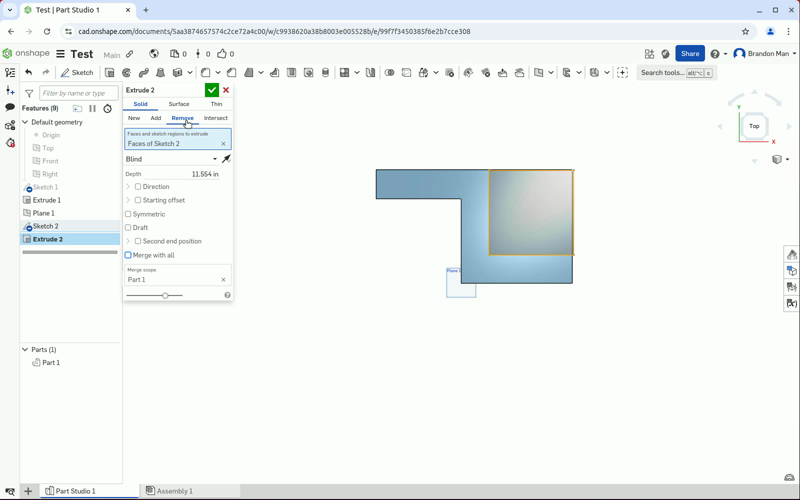
key(space)
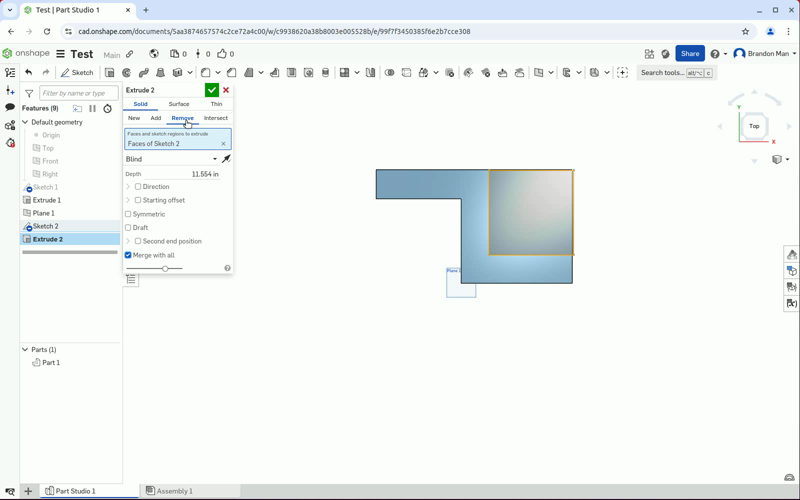
key(enter)
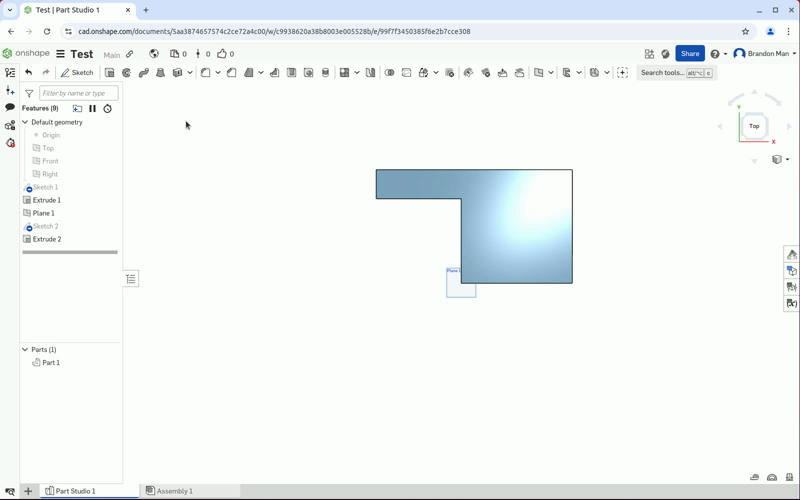
key(shift+h)
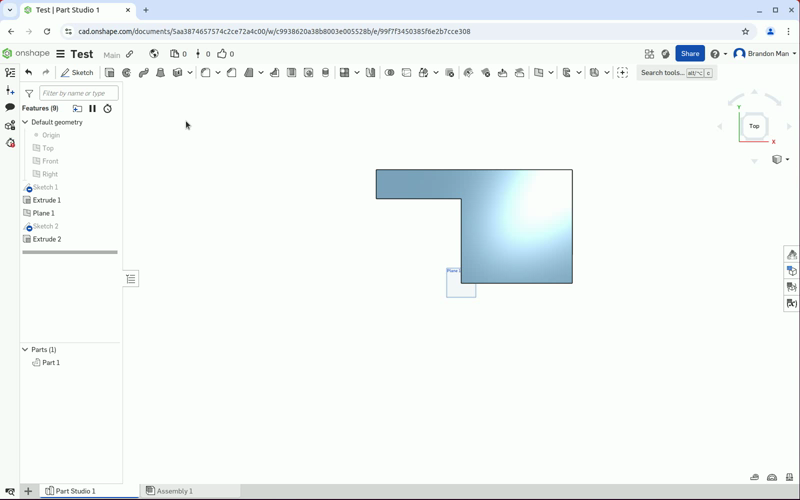
key(shift+h)
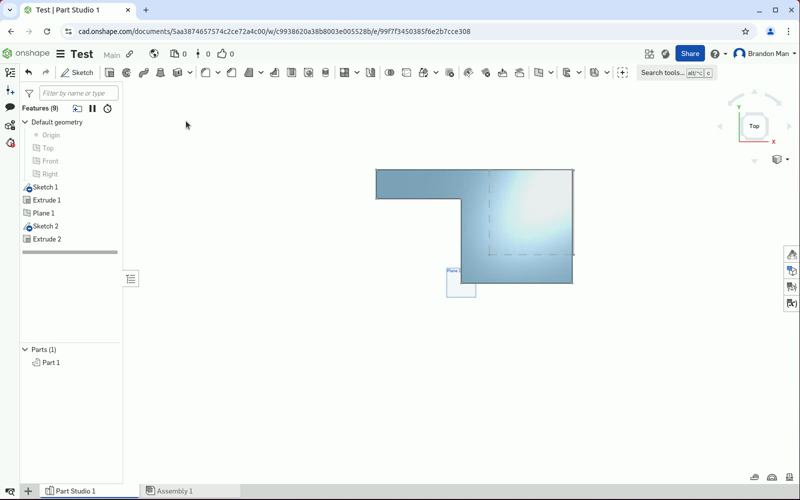
key(shift+7)
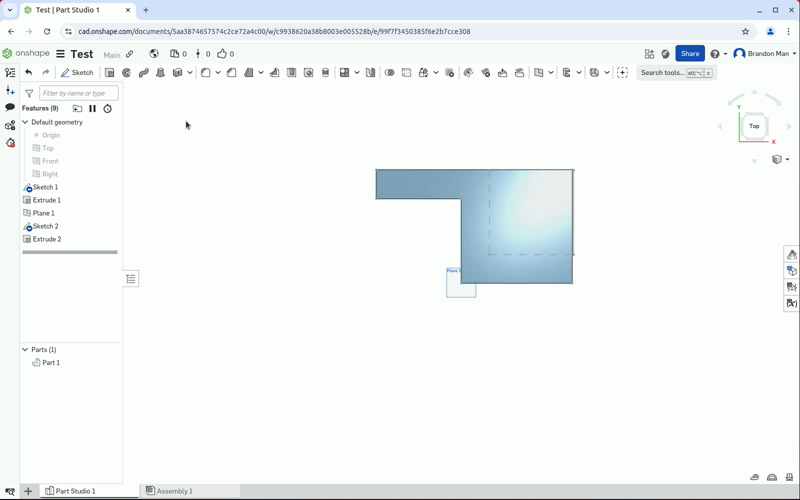
key(up, 3)
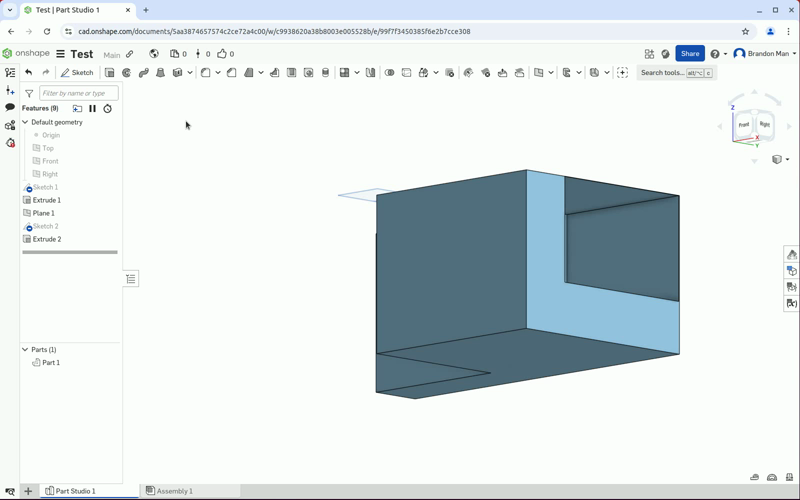
key(left, 3)
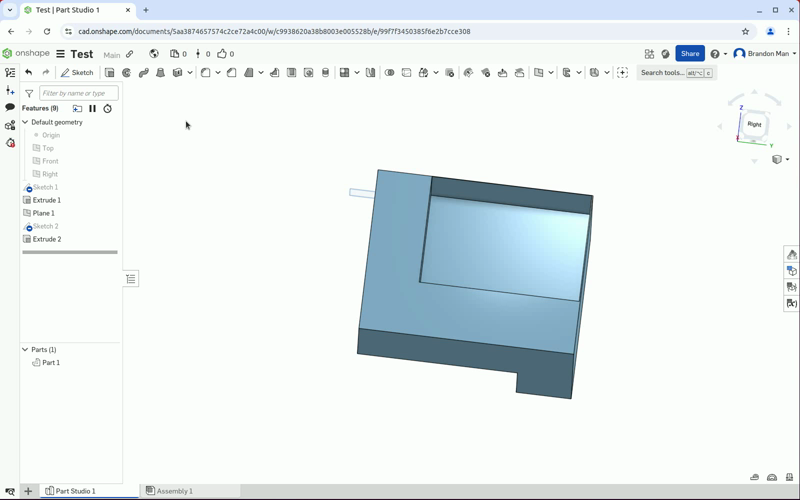
key(right, 3)
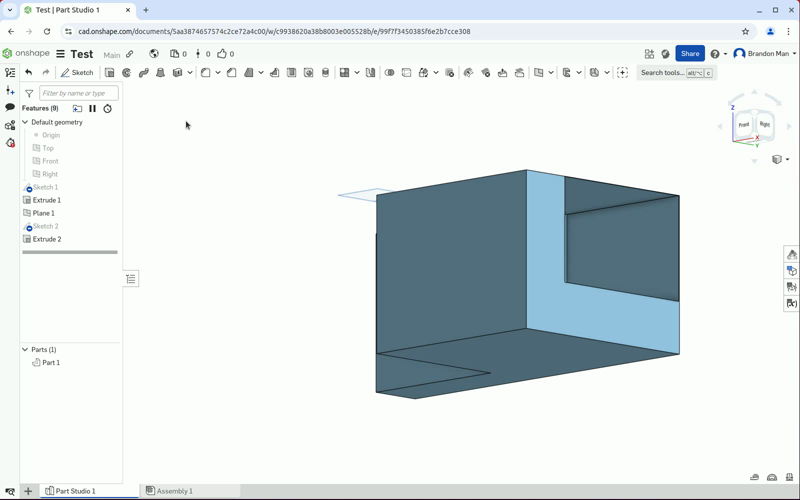
key(down, 3)
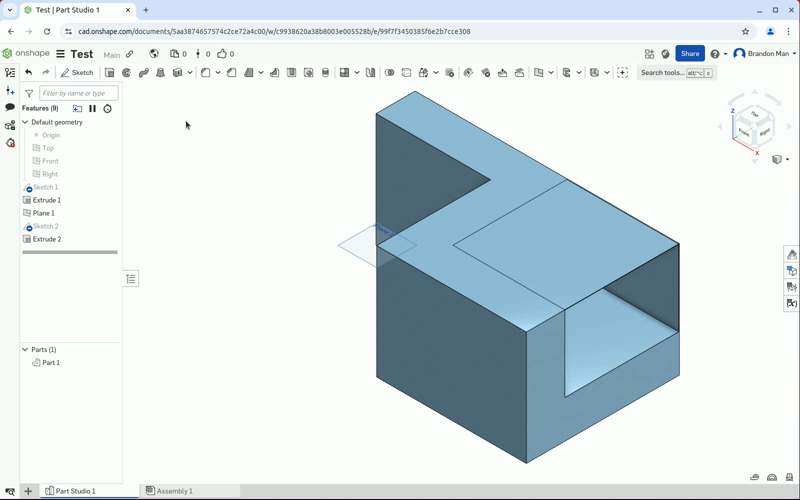
mouse_move(73, 189)
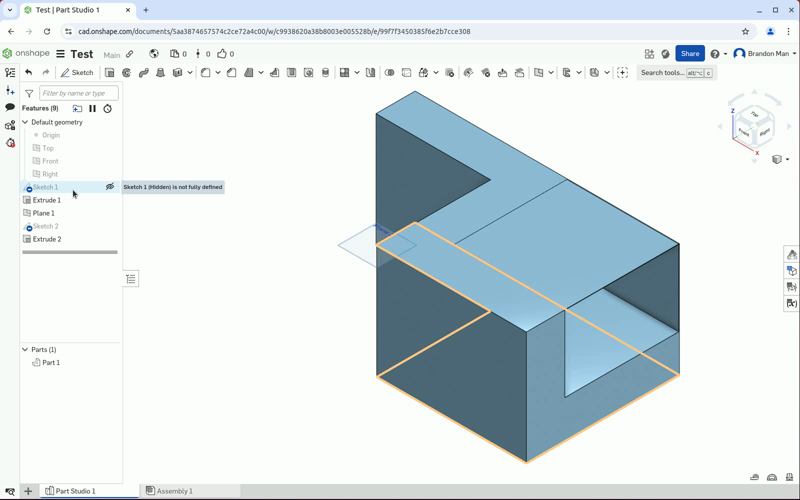
click(73, 189)